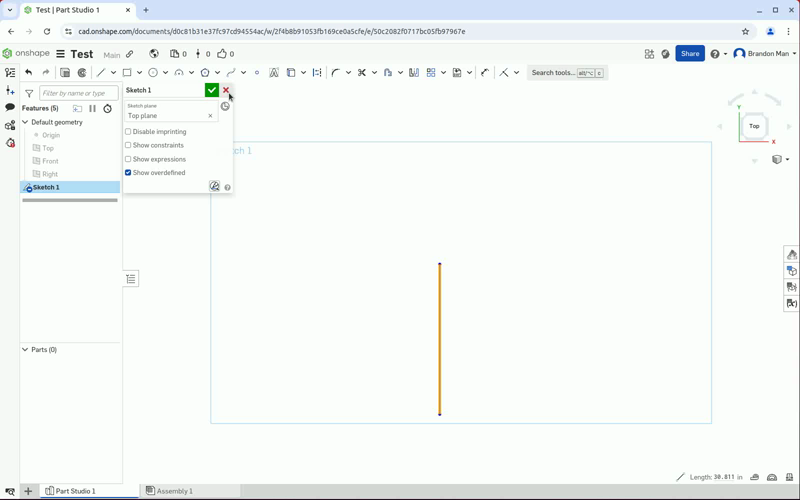
key(shift+h)
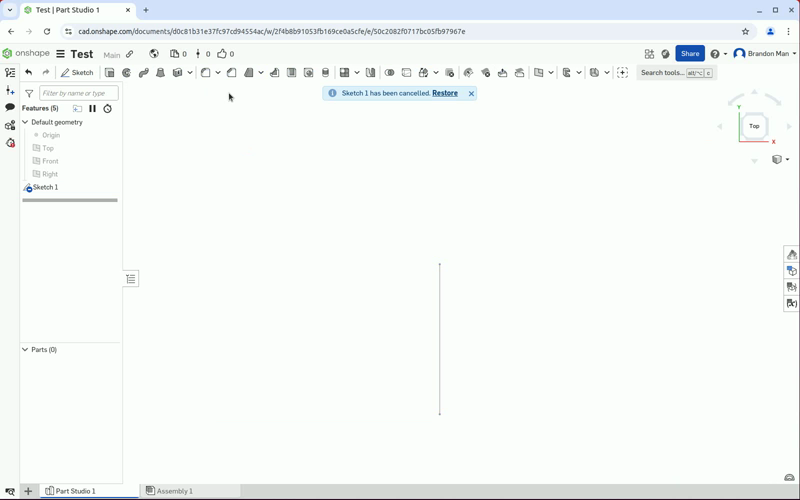
key(shift+s)
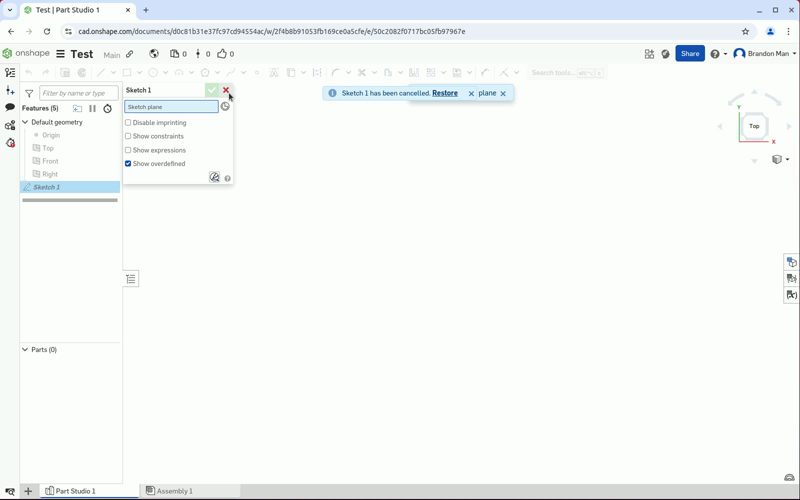
mouse_move(73, 150)
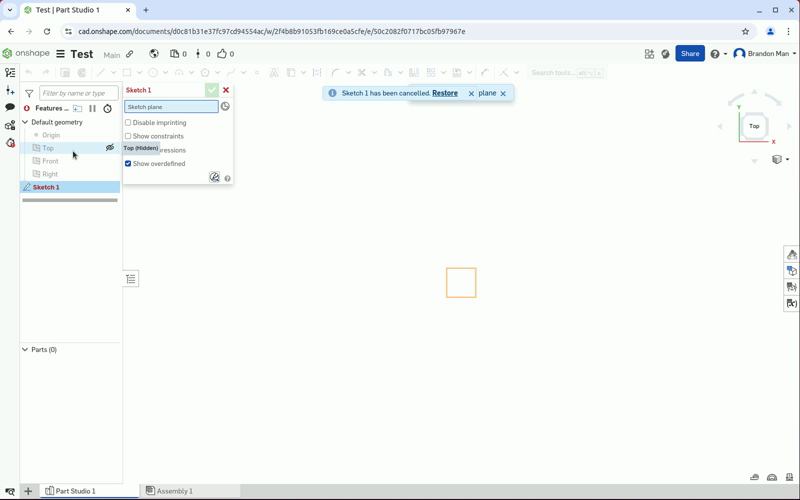
click(73, 150)
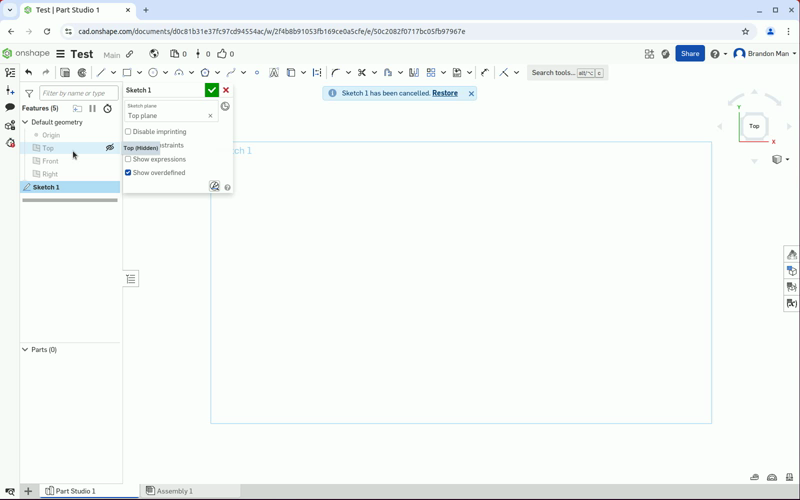
mouse_move(73, 352)
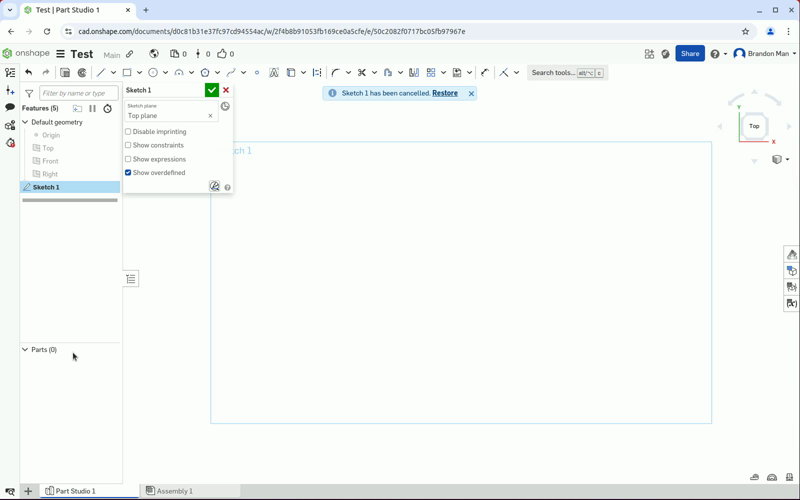
key(y)
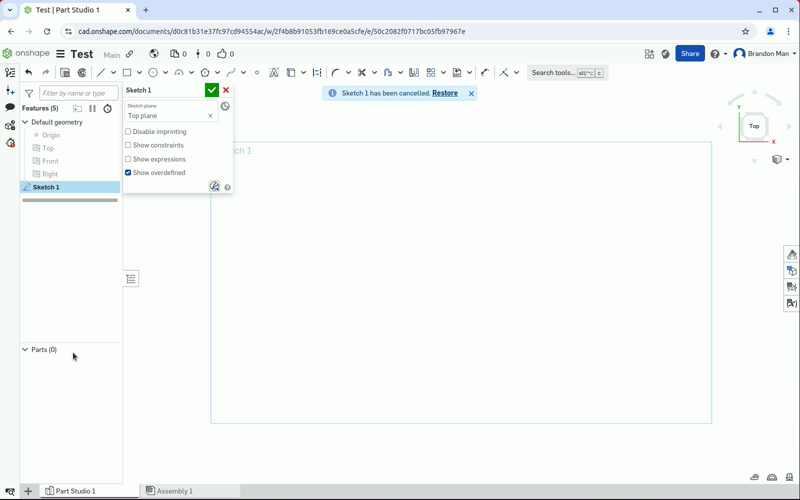
key(c)
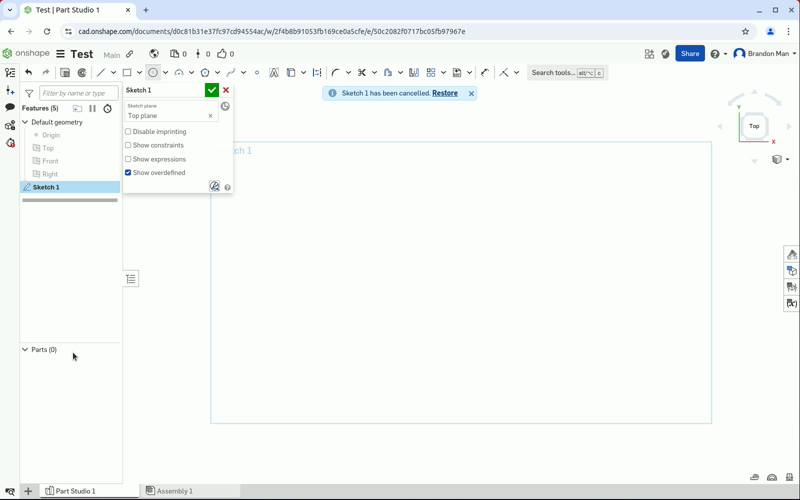
key_down(shift)
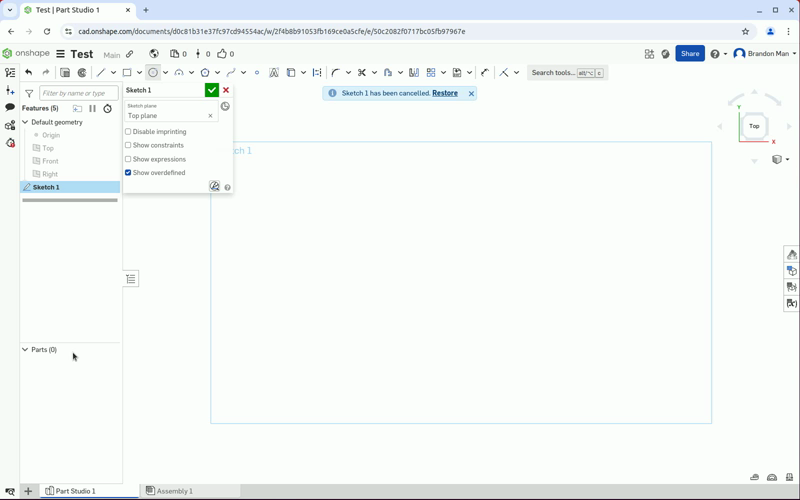
mouse_move(461, 282)
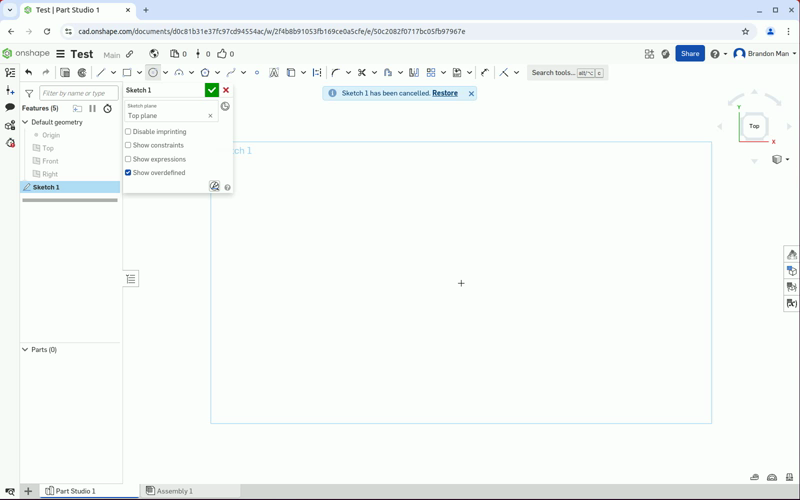
click(461, 282)
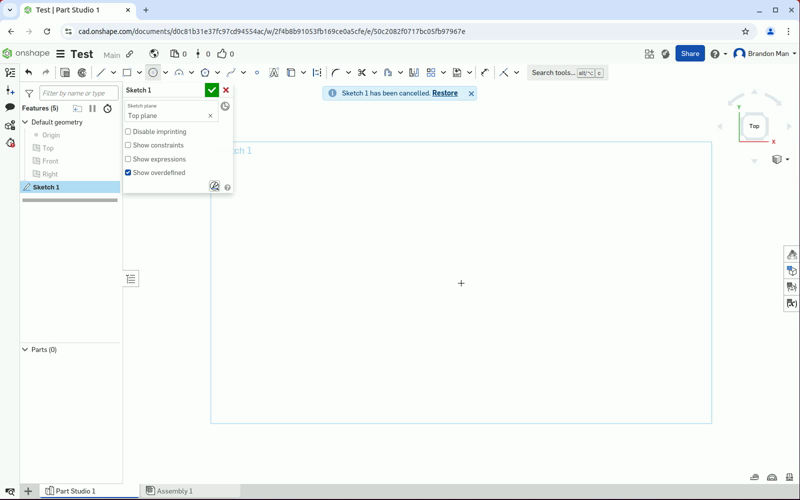
key_up(shift)
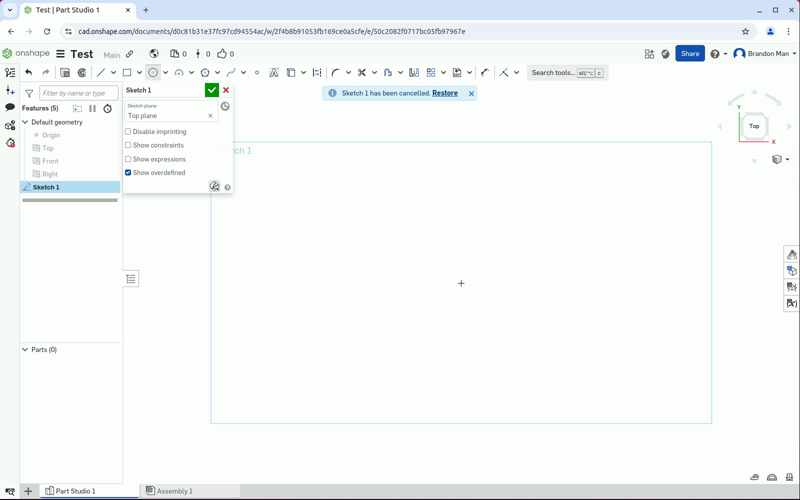
mouse_move(572, 282)
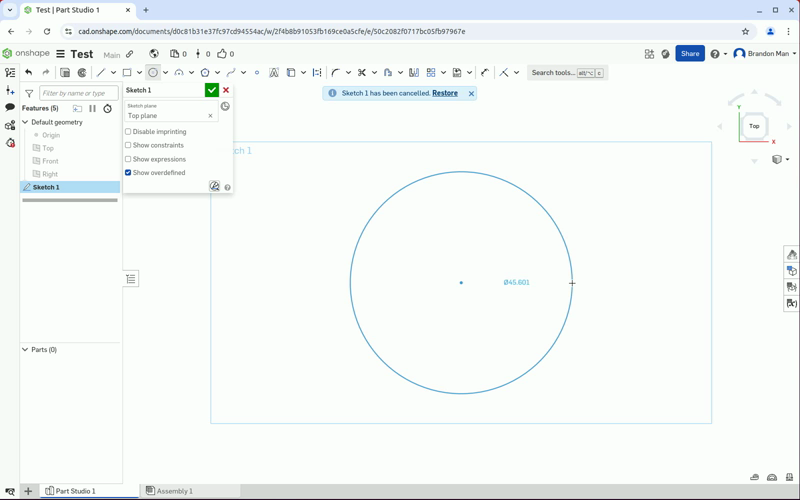
click(572, 282)
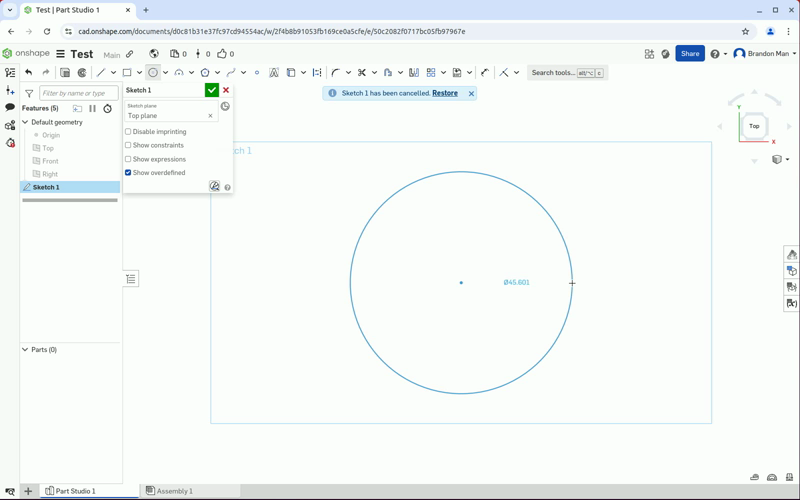
key(esc)
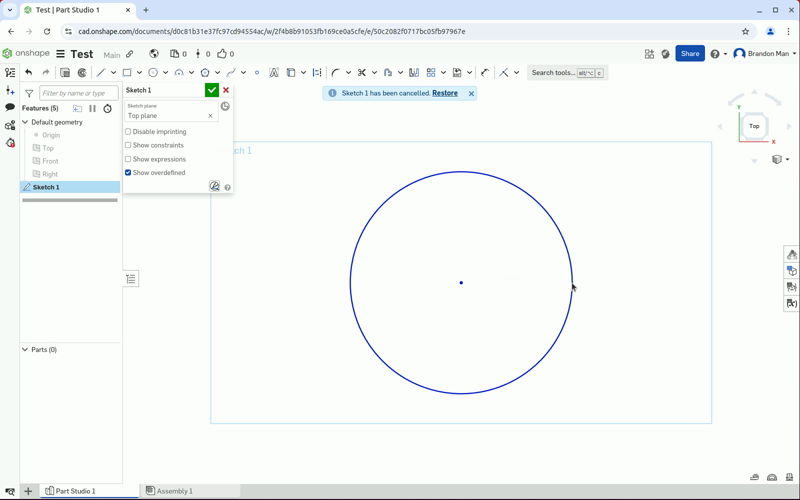
mouse_move(395, 251)
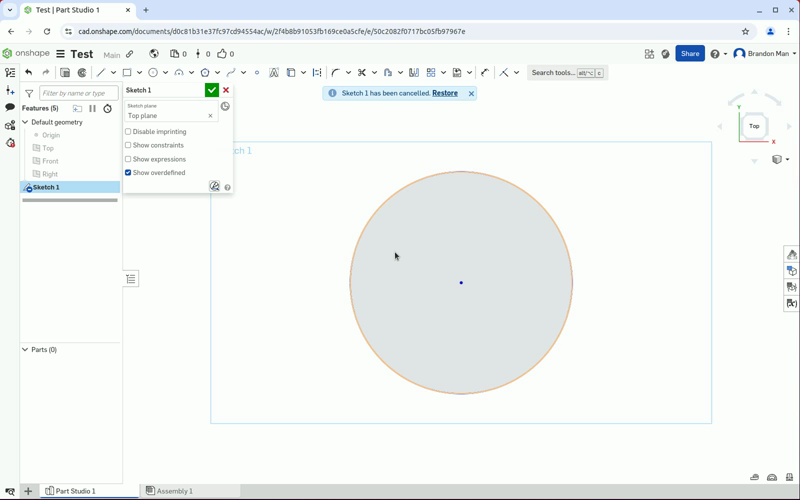
click(395, 251)
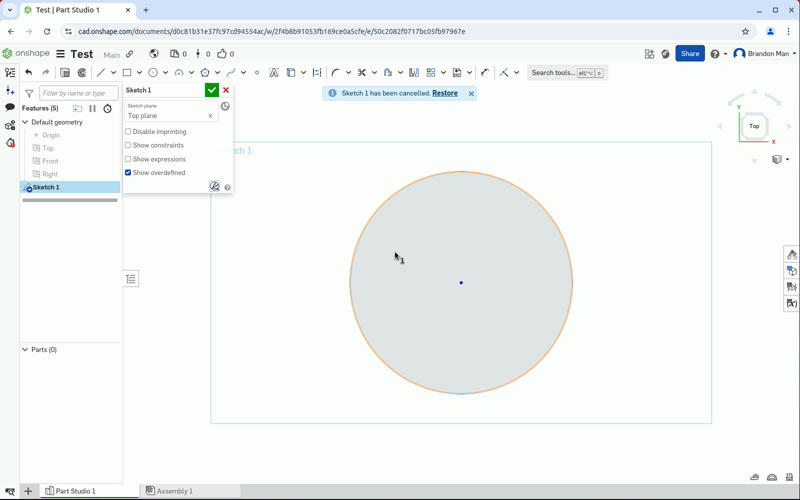
mouse_move(73, 352)
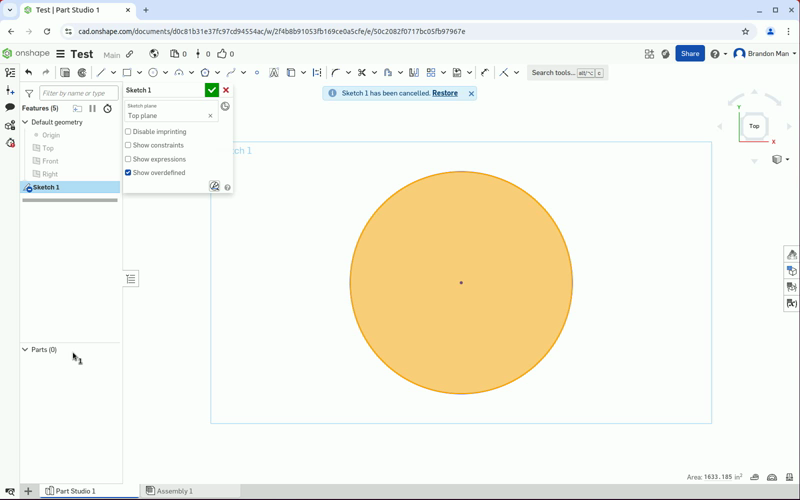
key(shift+y)
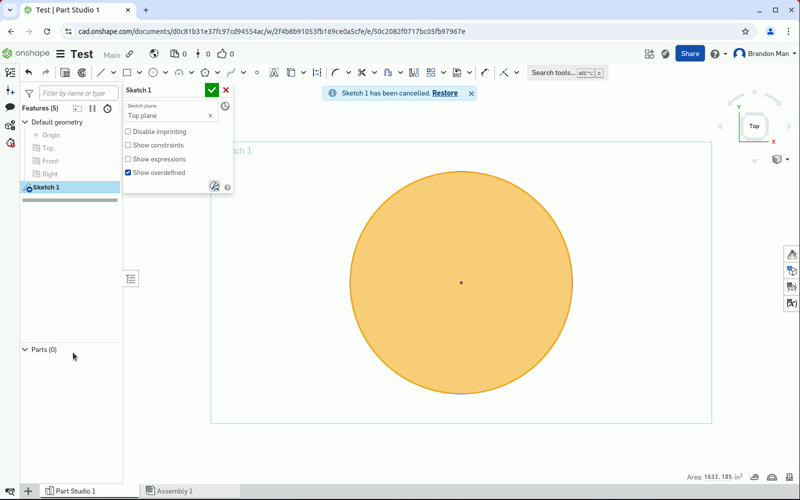
key(shift+e)
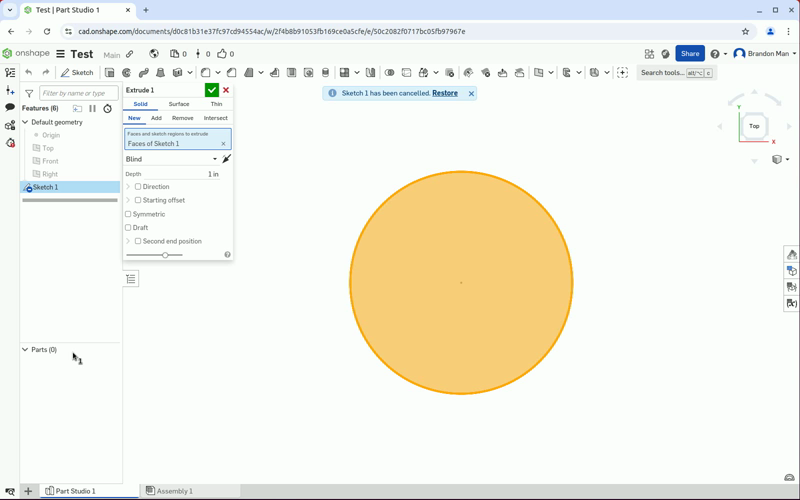
mouse_move(143, 106)
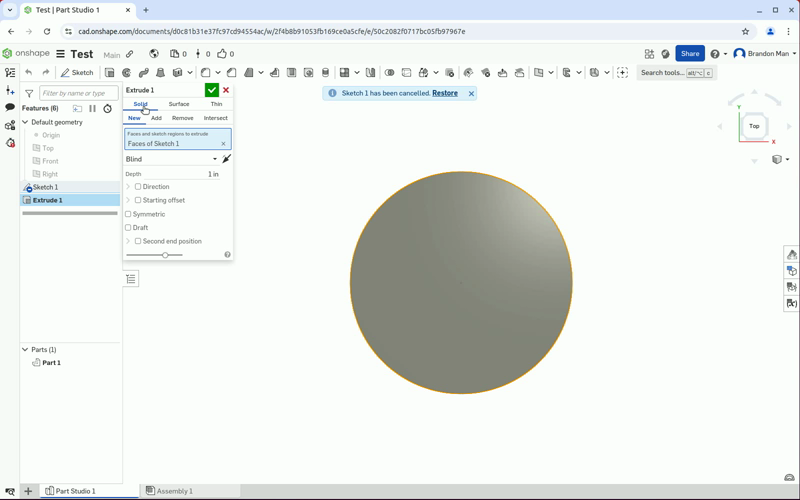
click(143, 106)
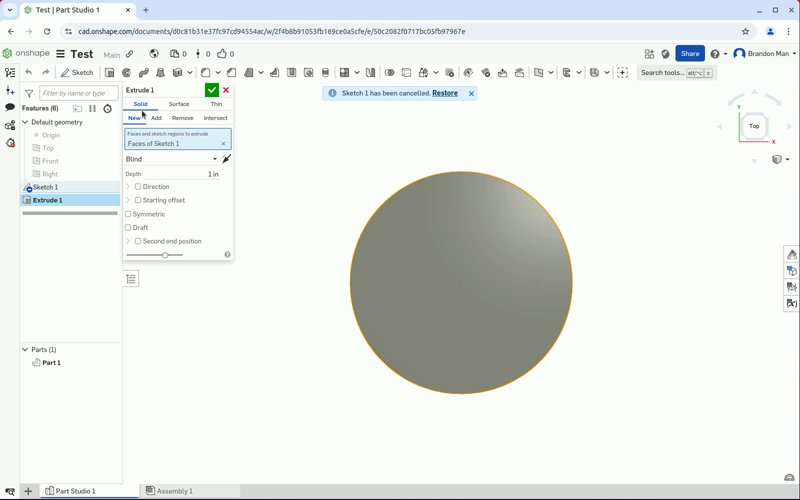
mouse_move(137, 120)
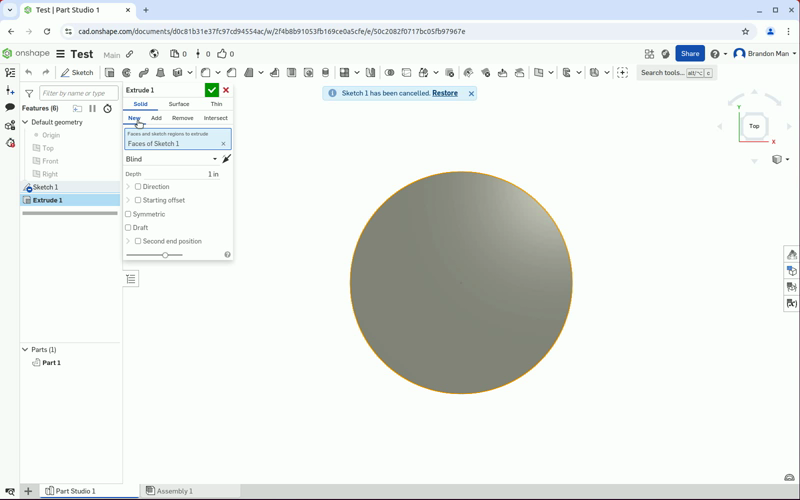
click(137, 120)
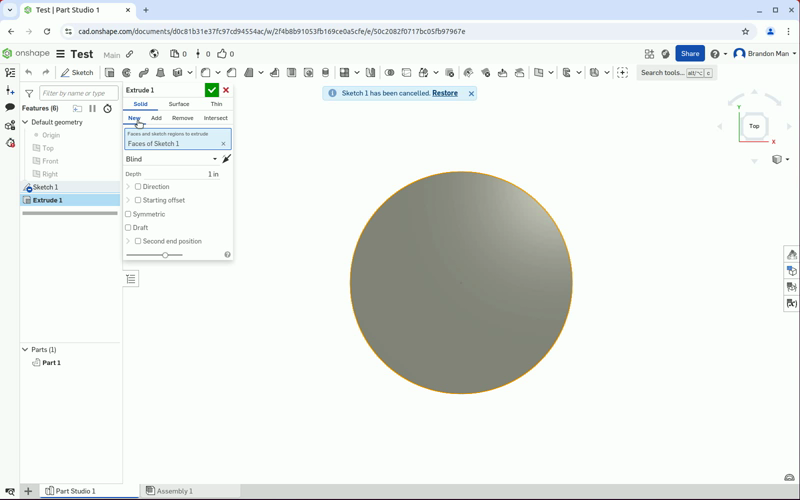
key(tab, 4)
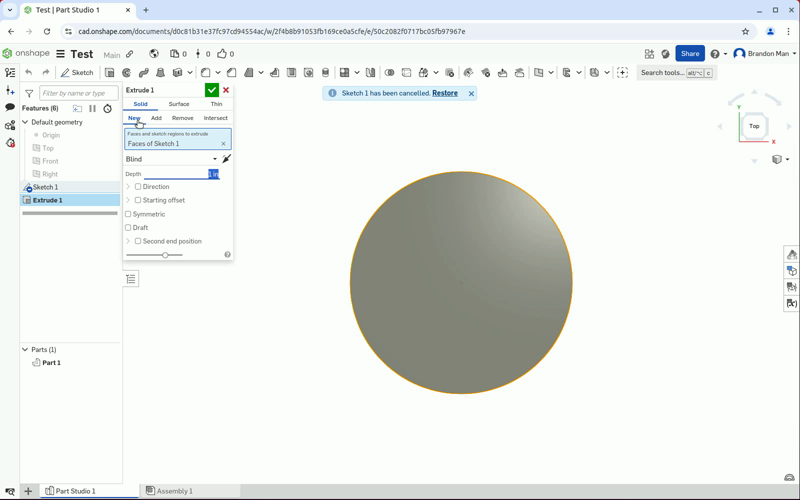
text(3.37)
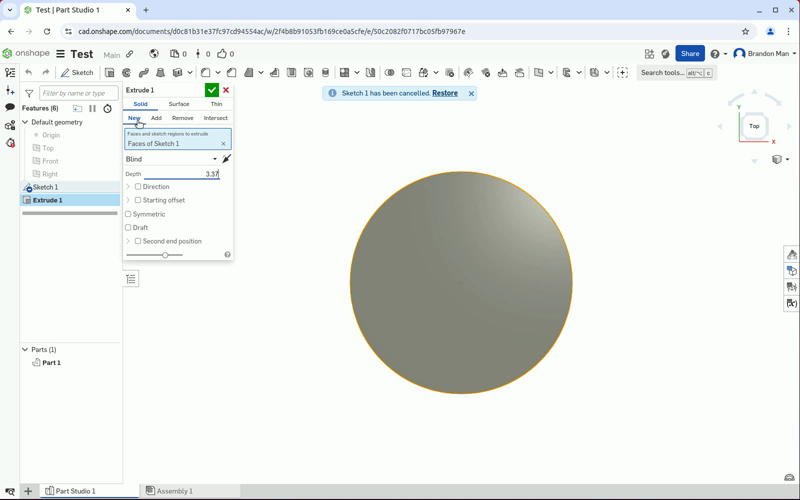
key(enter)
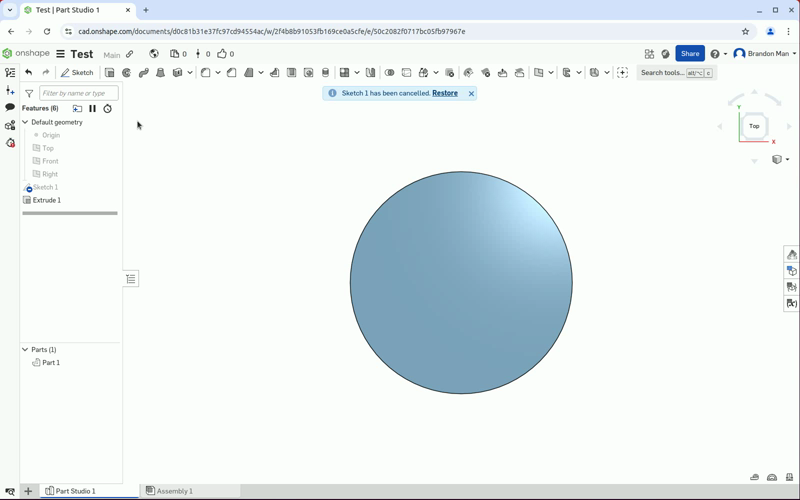
key(shift+h)
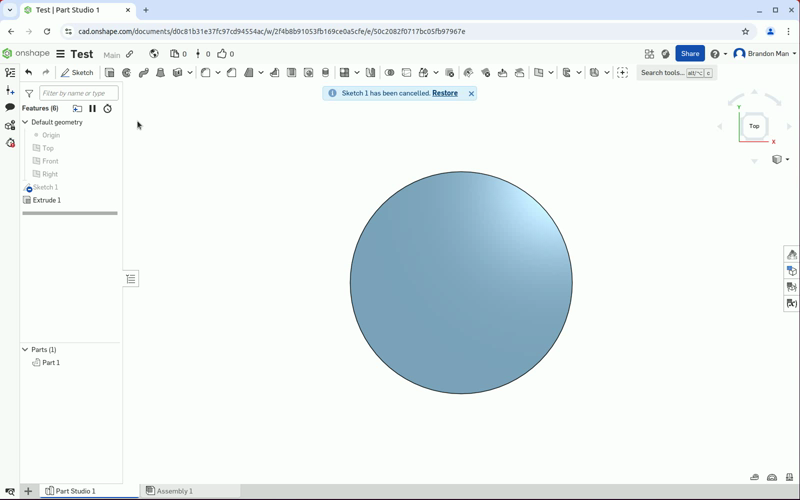
key(shift+h)
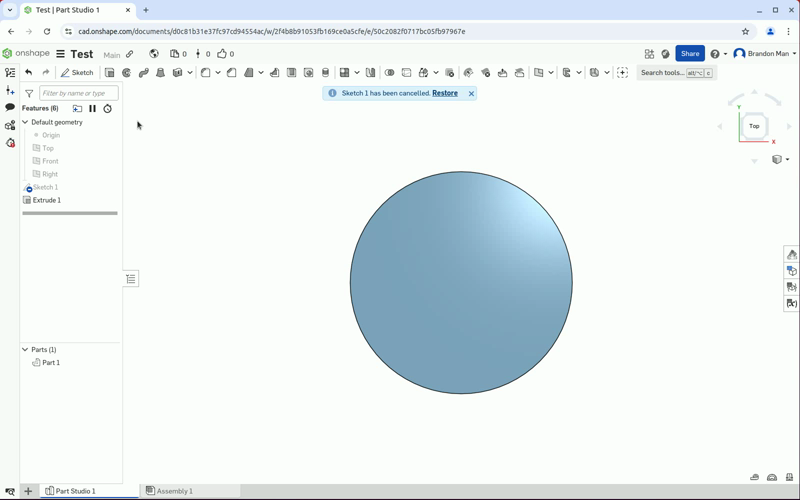
mouse_move(73, 189)
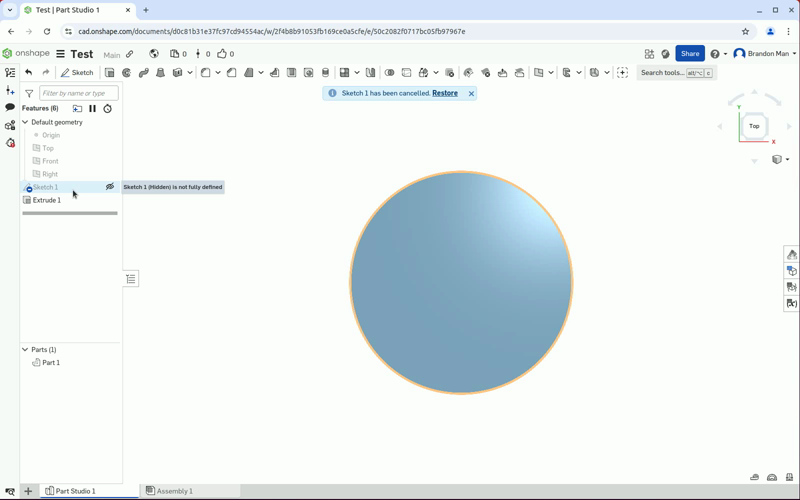
click(73, 189)
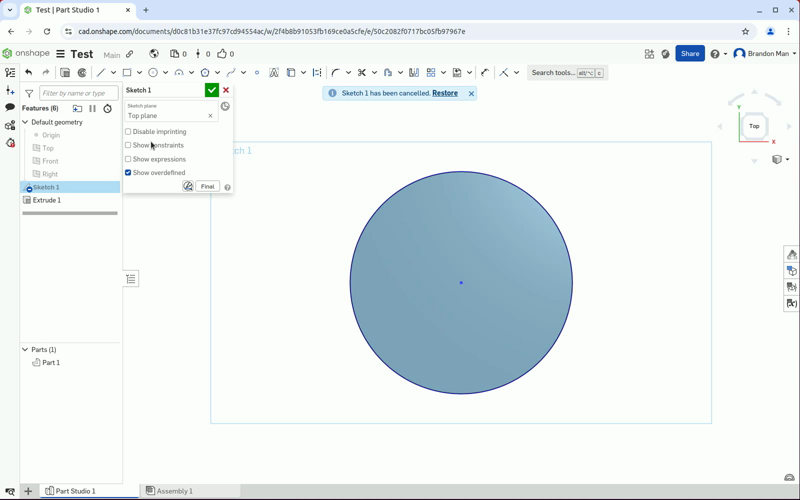
mouse_move(229, 92)
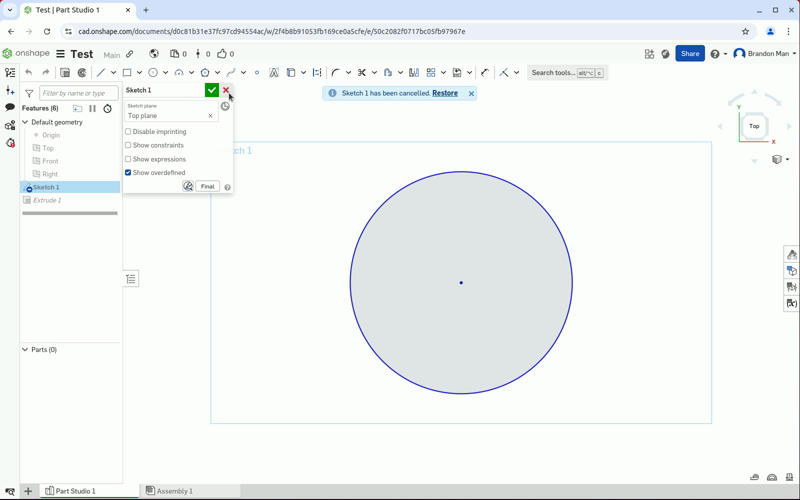
click(229, 92)
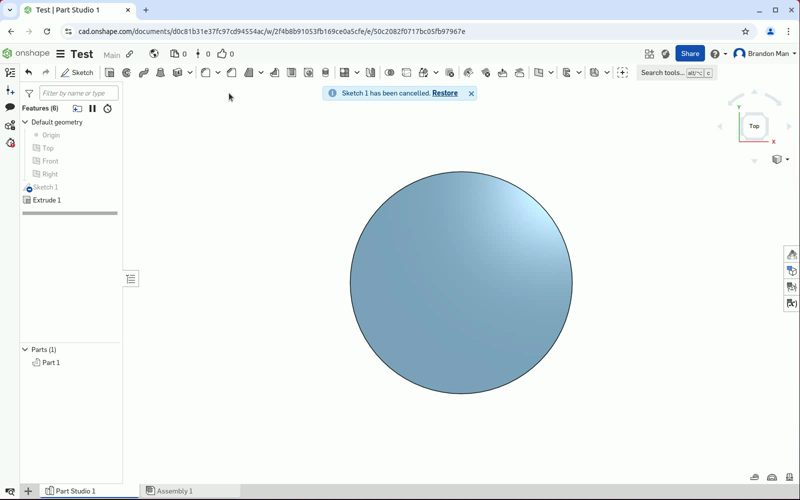
mouse_move(541, 75)
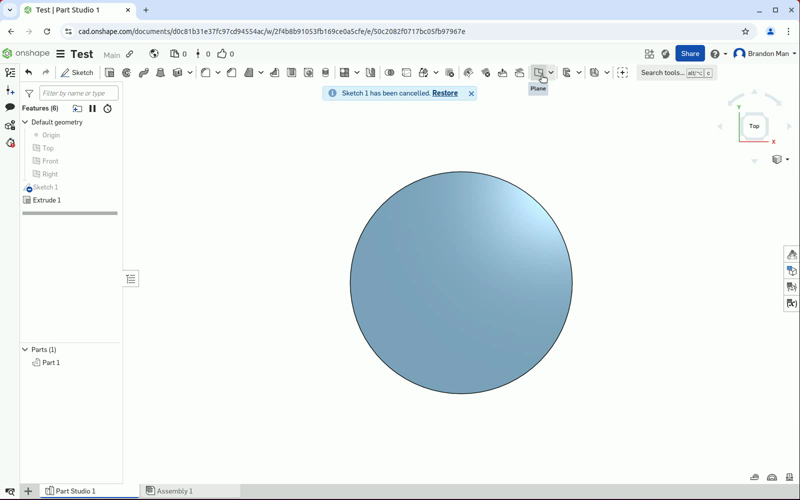
click(541, 75)
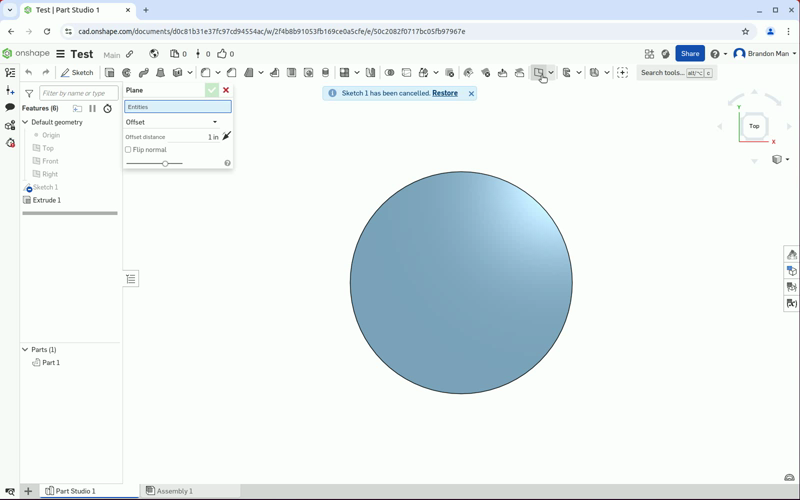
mouse_move(73, 150)
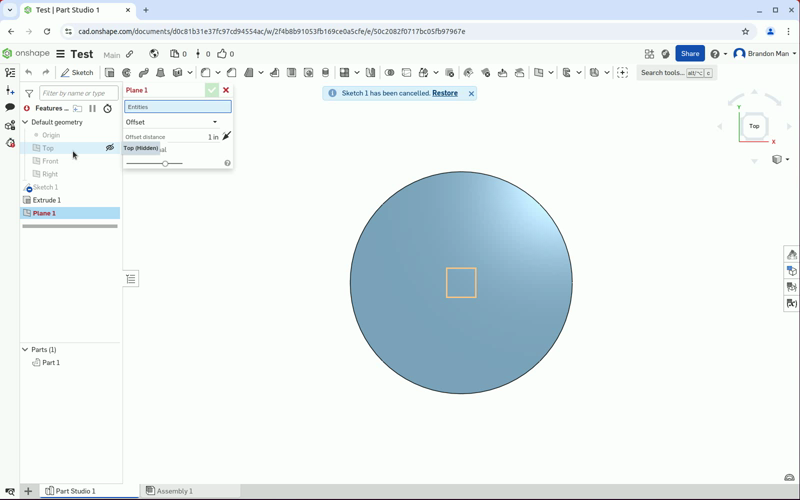
click(73, 150)
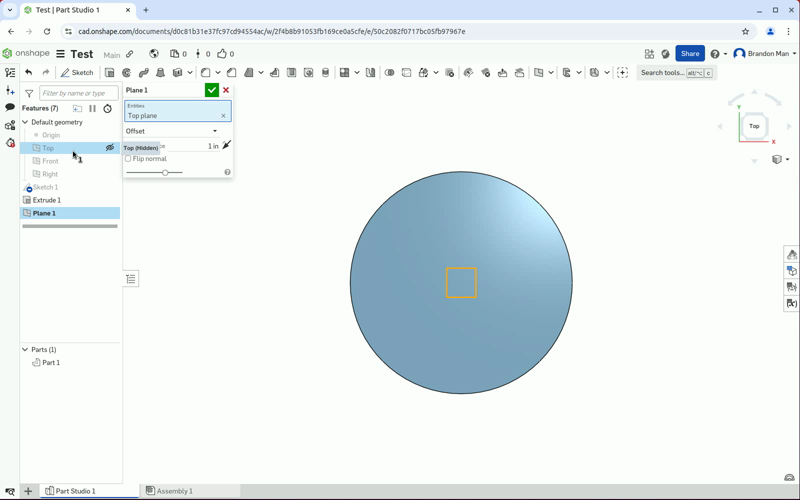
key(tab, 2)
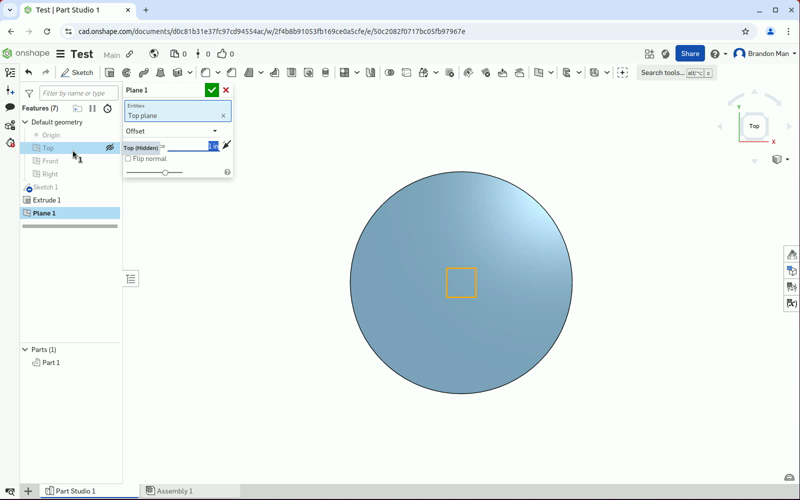
text(3.358)
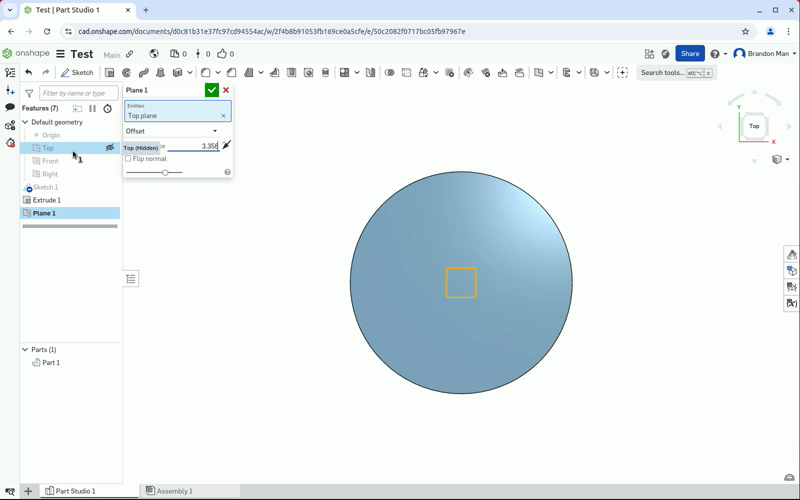
key(enter, 2)
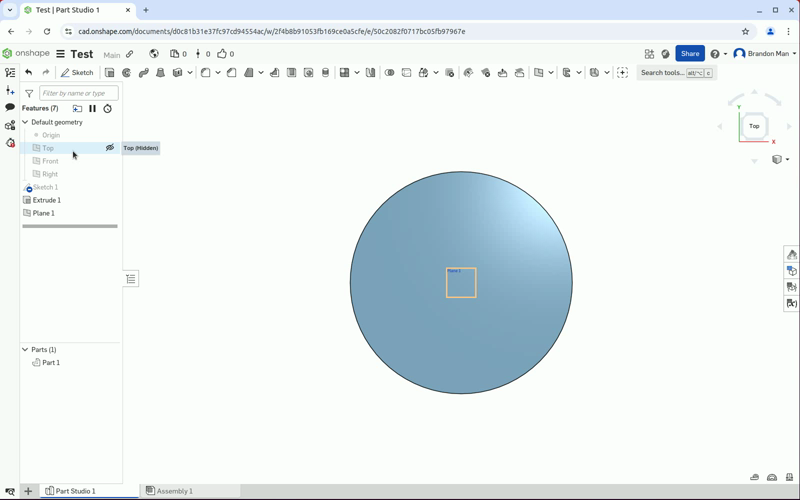
key(shift+s)
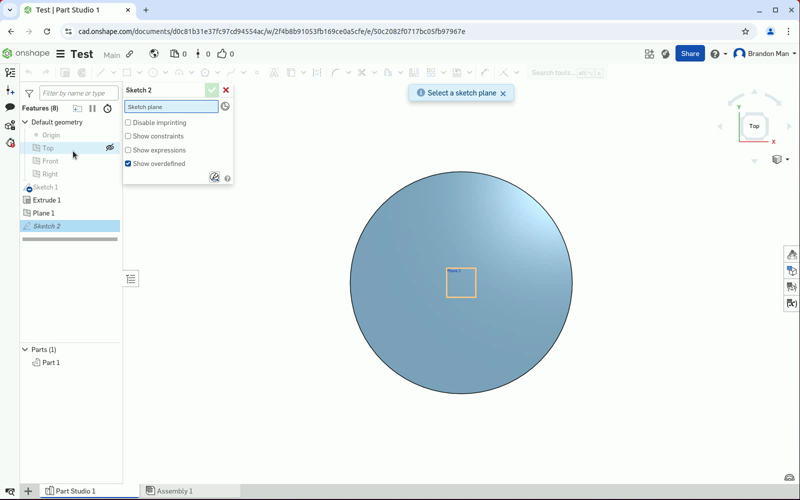
mouse_move(73, 215)
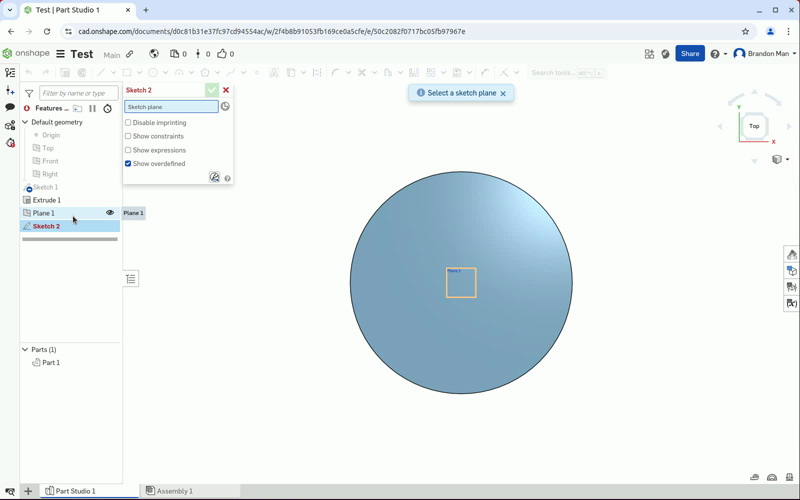
click(73, 215)
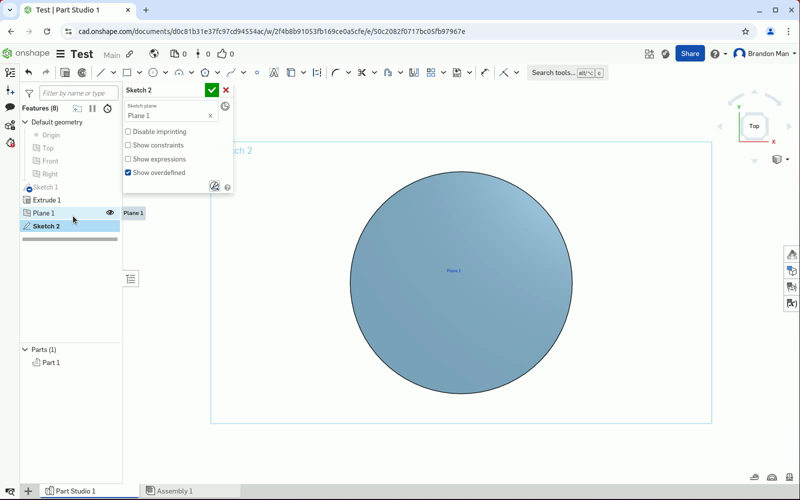
mouse_move(73, 352)
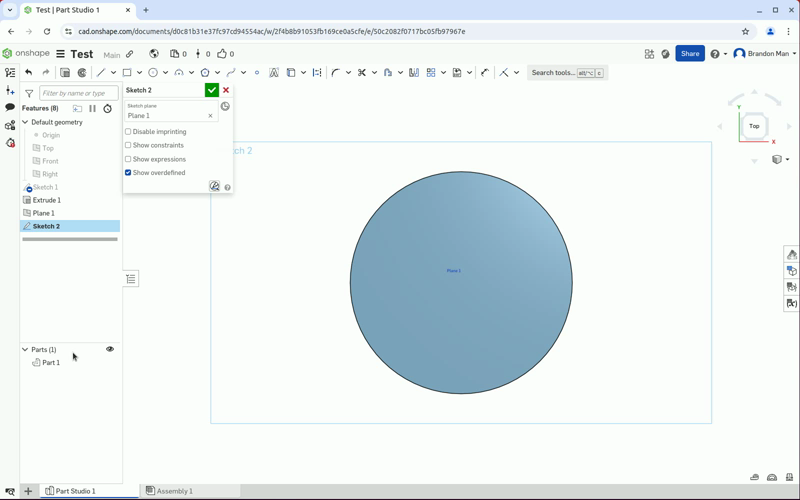
key(y)
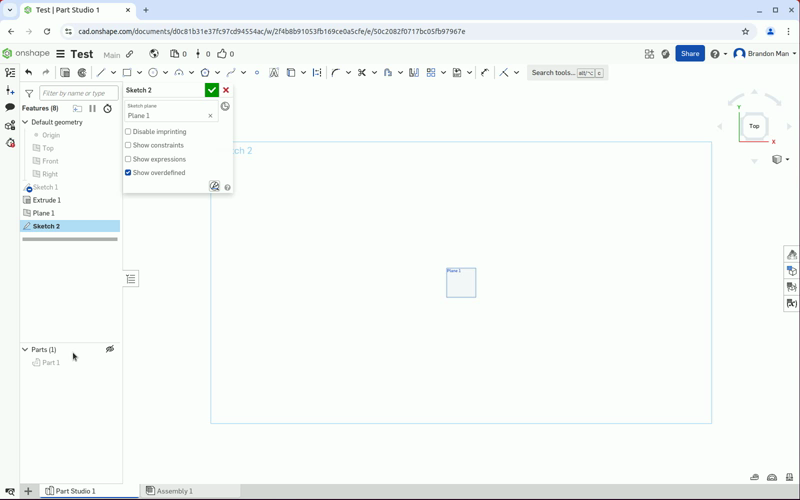
key(c)
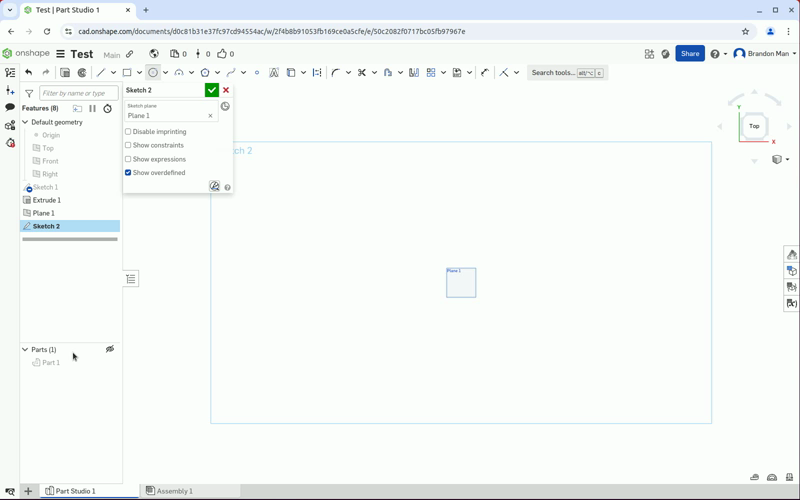
key_down(shift)
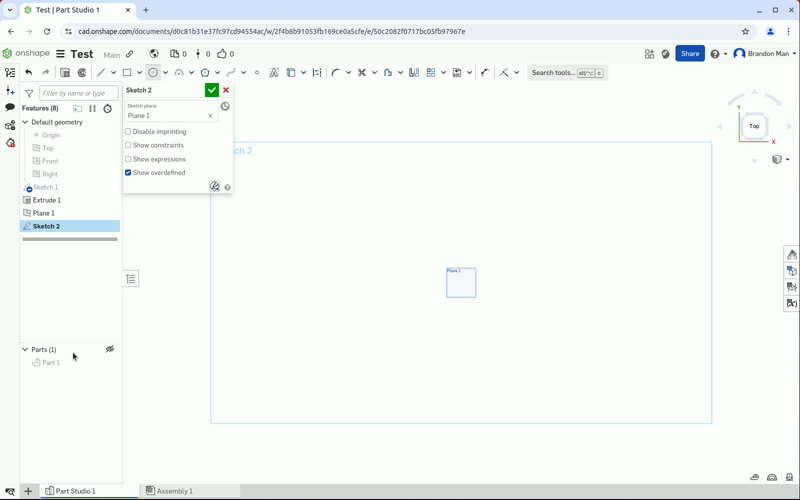
mouse_move(461, 282)
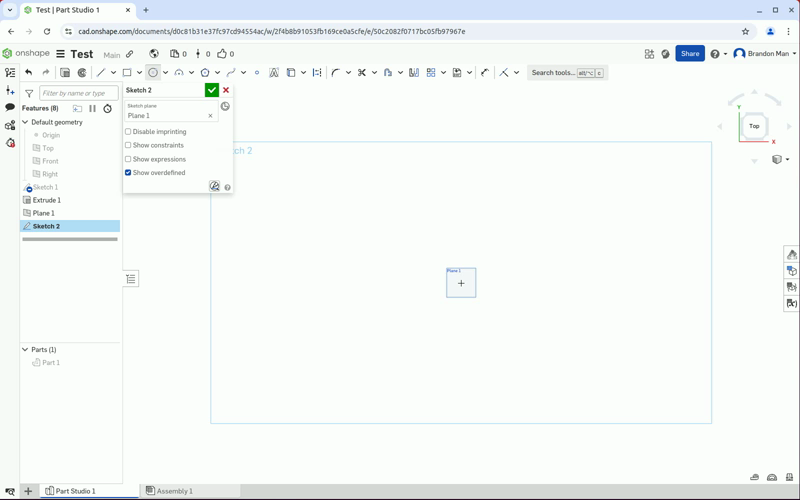
click(461, 282)
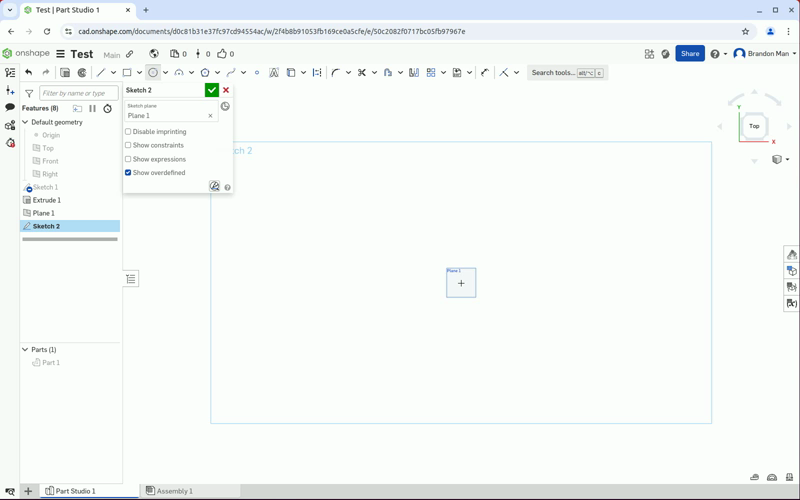
key_up(shift)
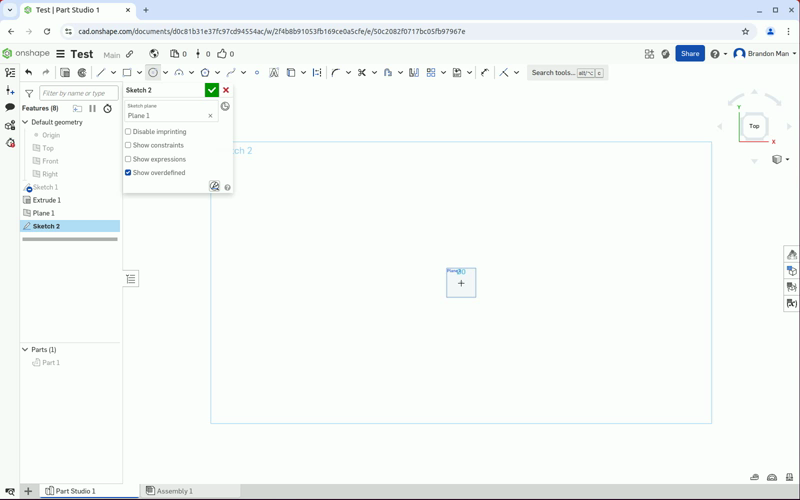
mouse_move(516, 282)
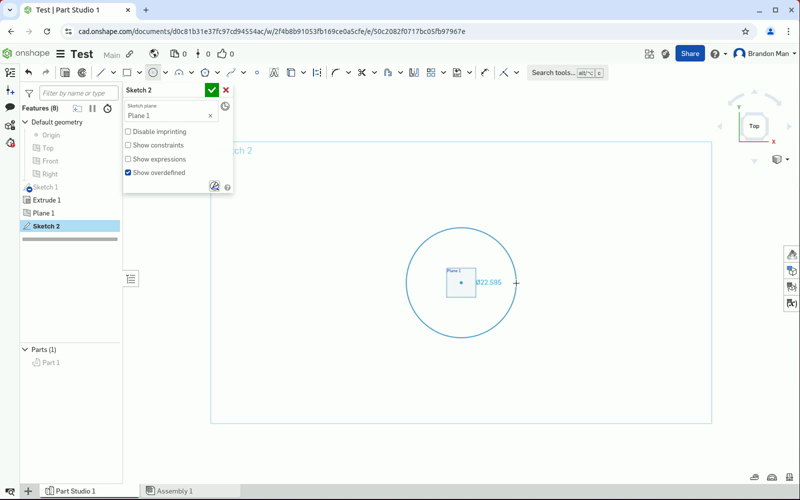
click(516, 282)
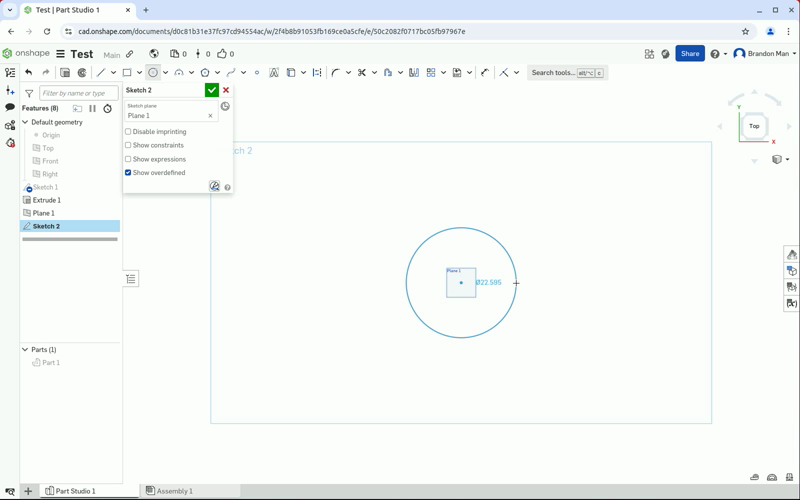
key(esc)
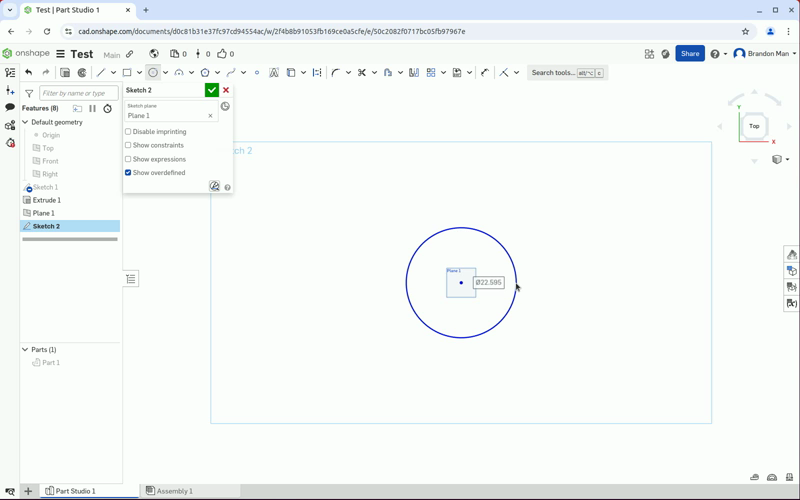
mouse_move(437, 317)
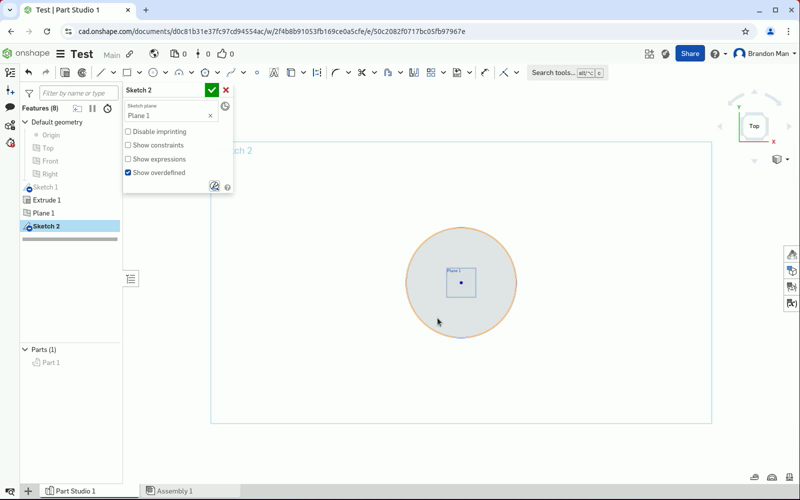
click(437, 317)
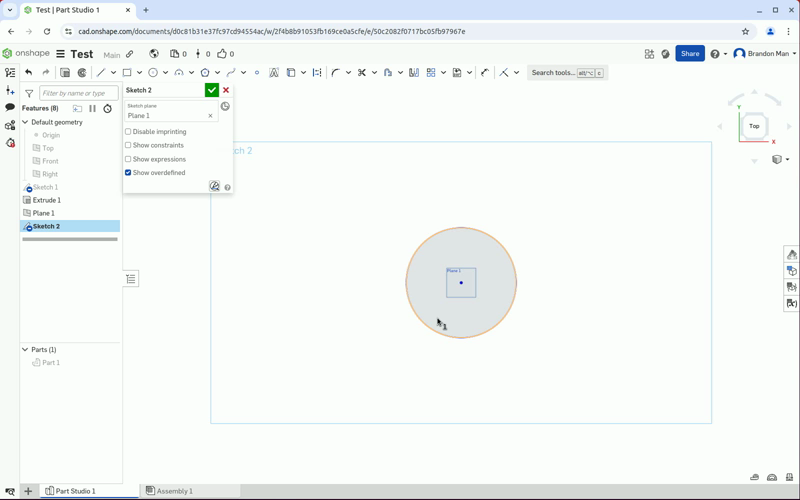
mouse_move(73, 352)
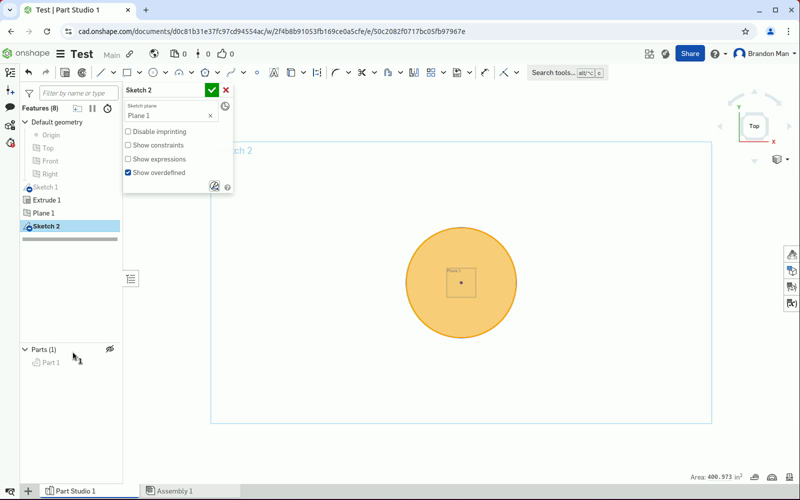
key(shift+y)
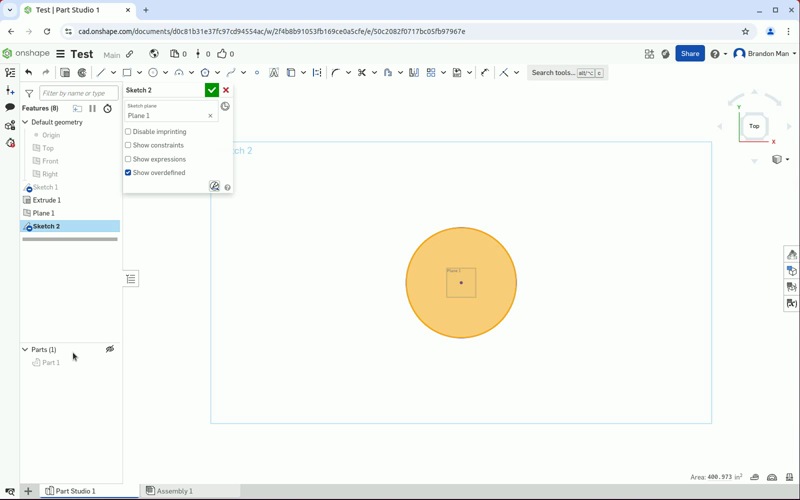
key(shift+e)
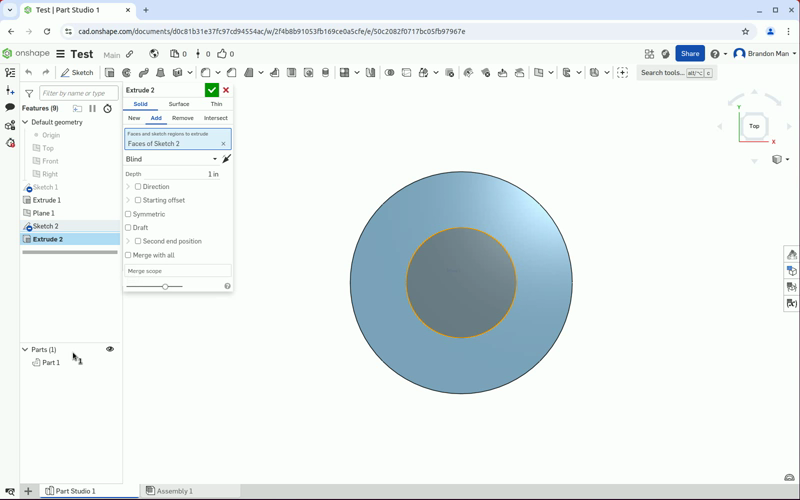
mouse_move(143, 106)
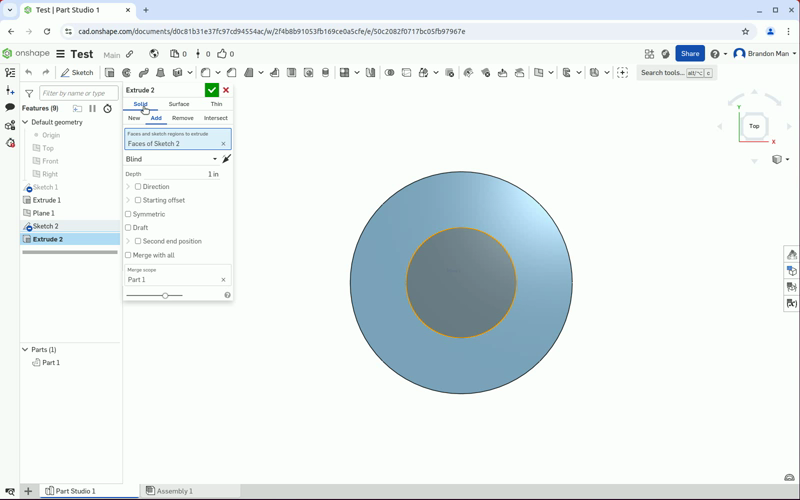
click(143, 106)
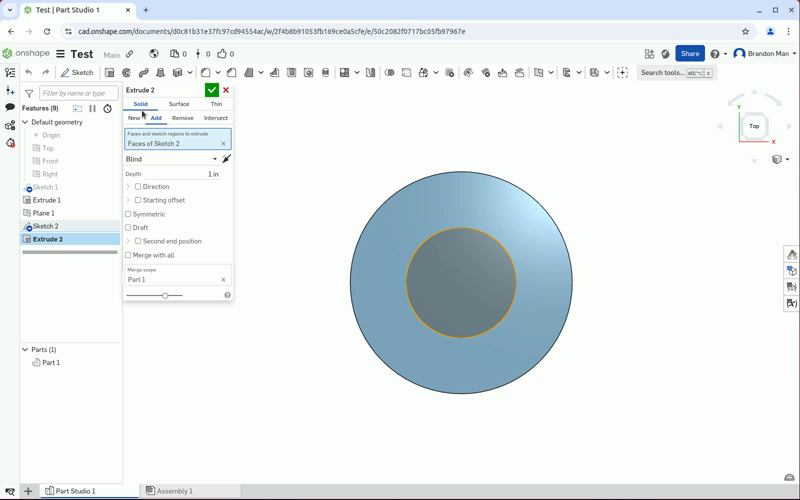
mouse_move(137, 120)
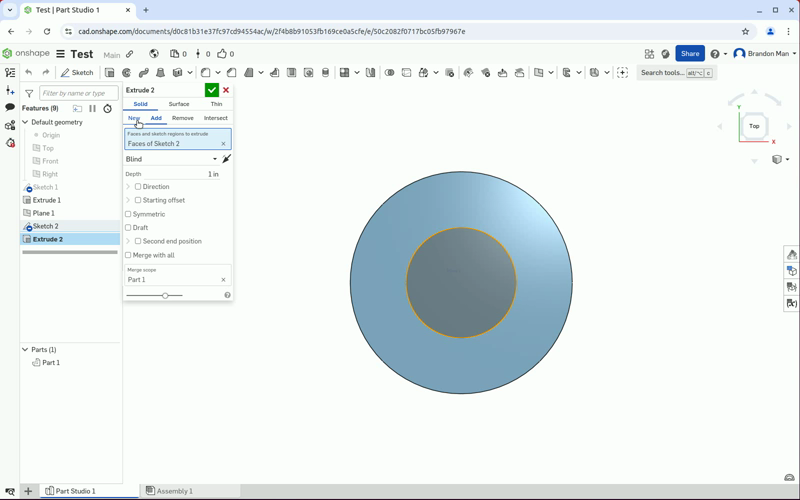
click(137, 120)
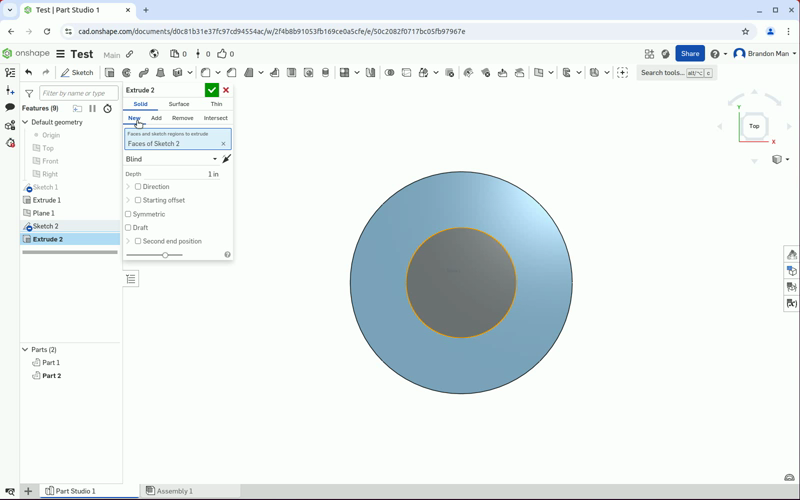
key(tab, 4)
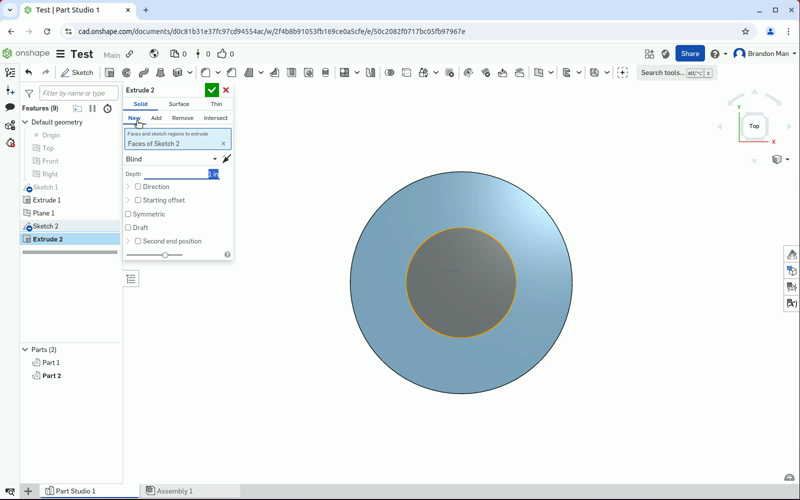
text(2.648)
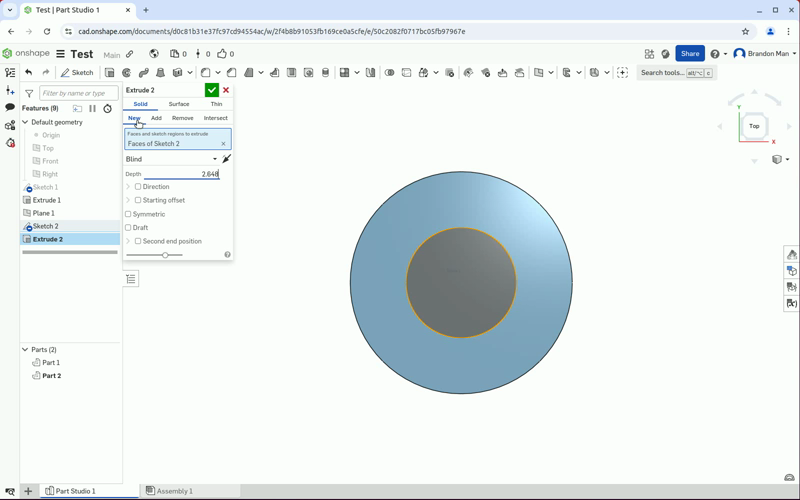
key(enter)
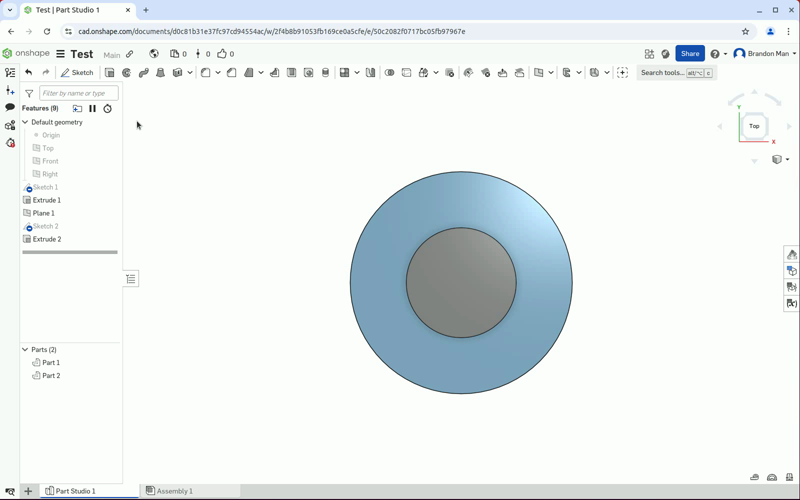
key(shift+h)
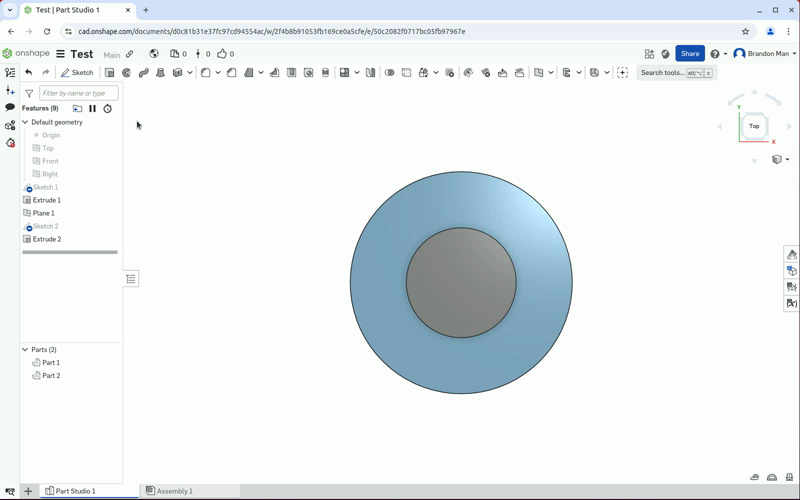
key(shift+h)
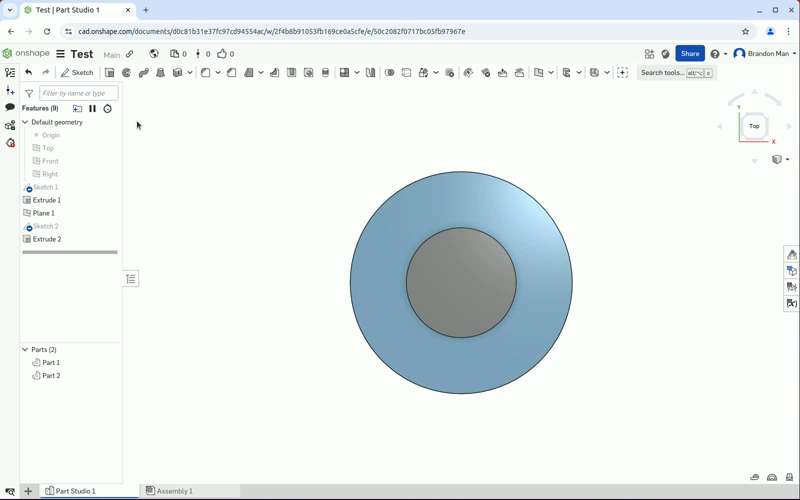
mouse_move(73, 189)
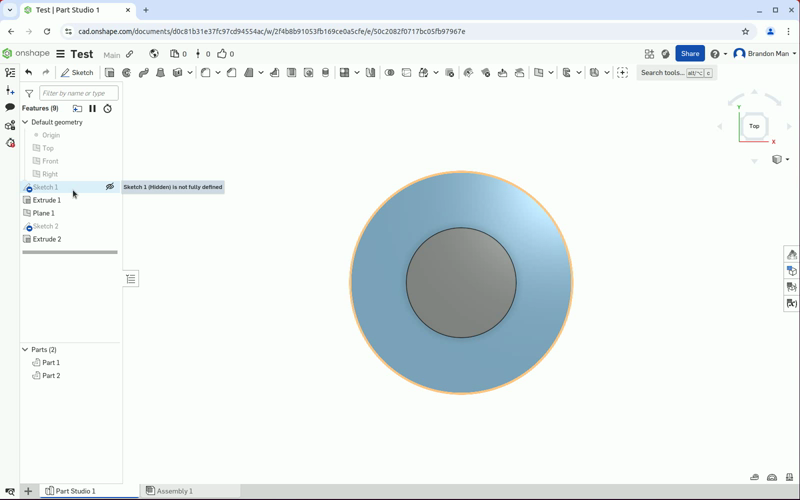
click(73, 189)
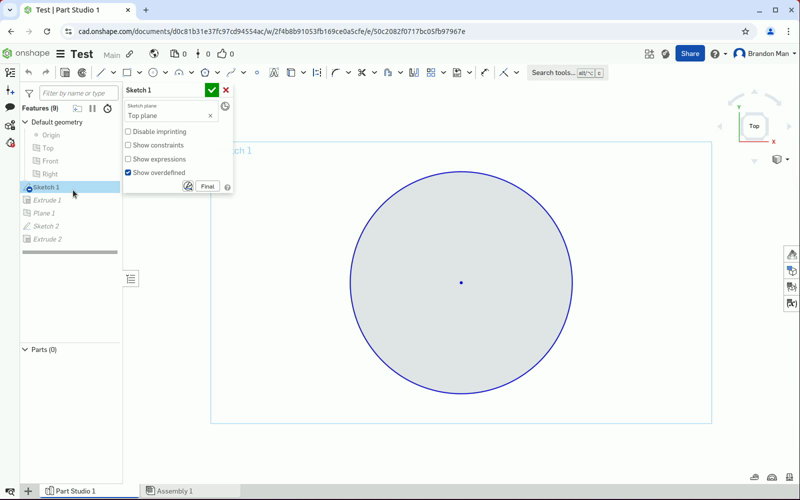
mouse_move(229, 92)
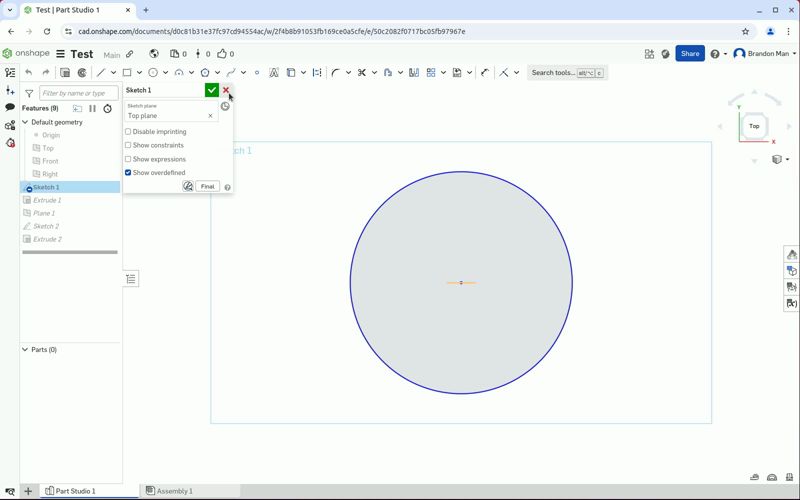
click(229, 92)
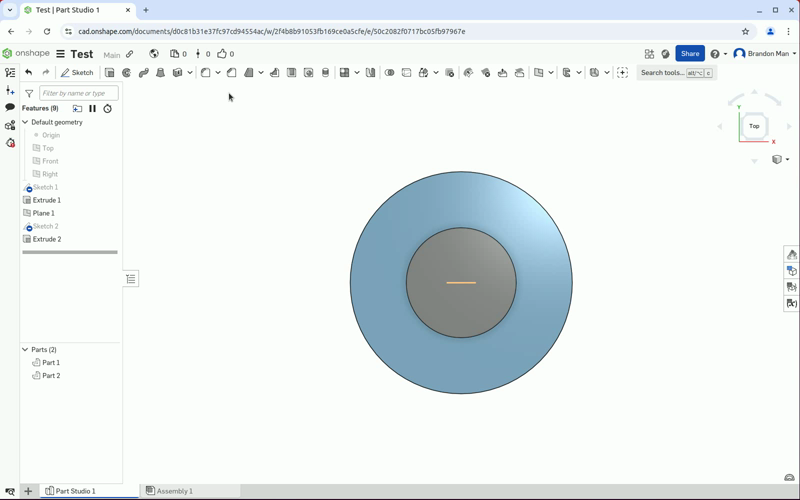
mouse_move(541, 75)
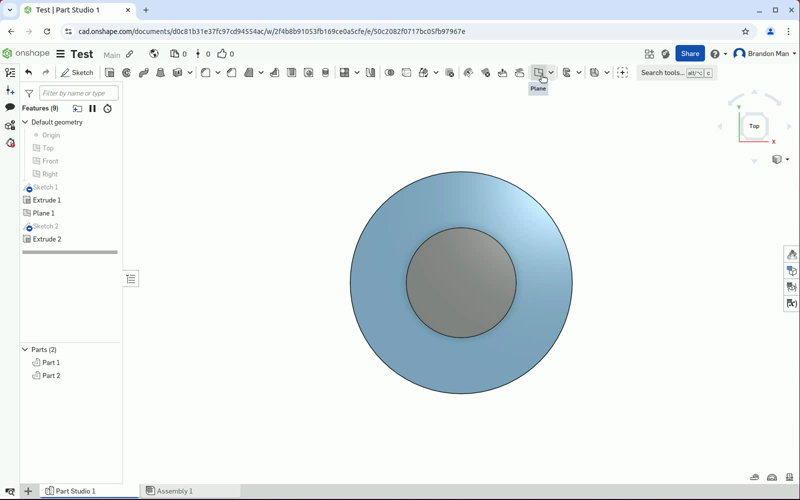
click(541, 75)
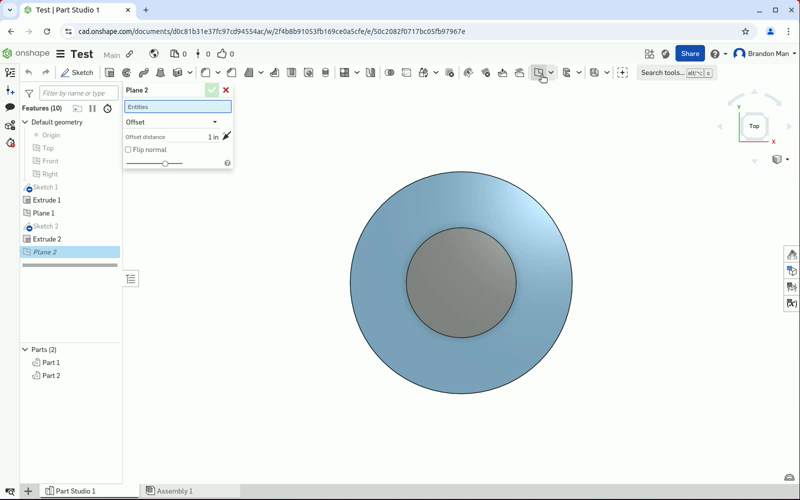
mouse_move(73, 150)
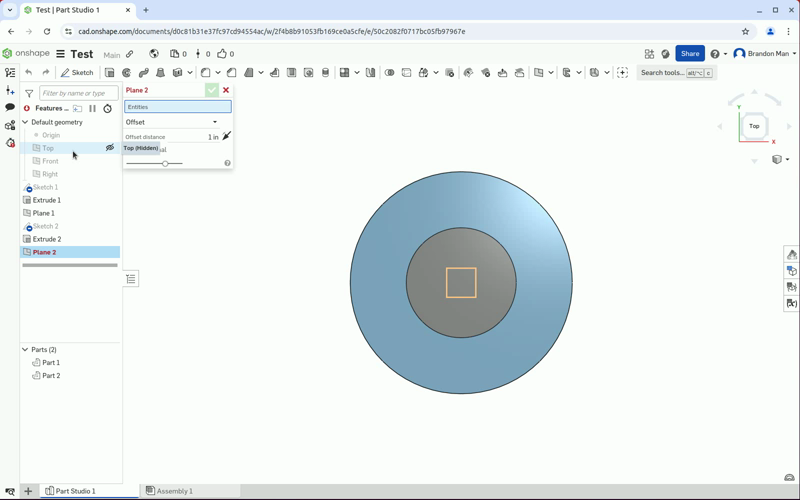
click(73, 150)
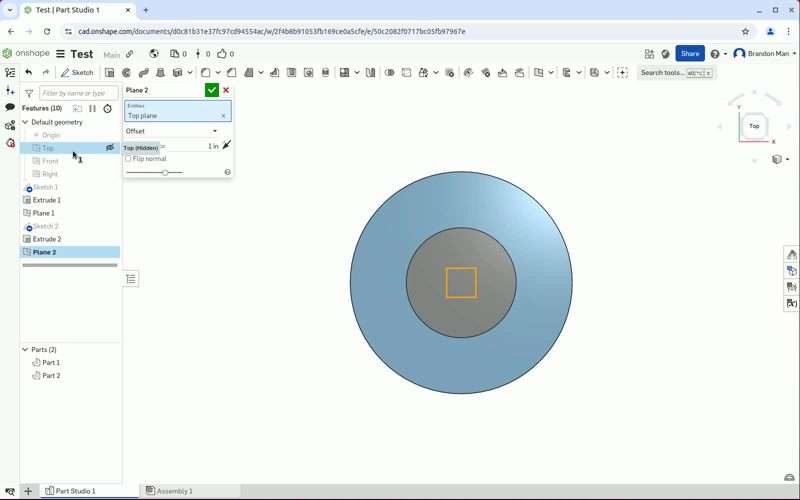
key(tab, 2)
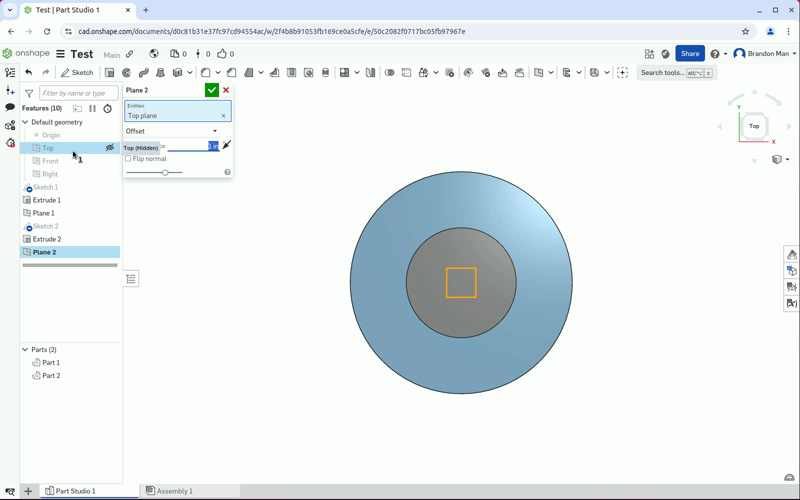
text(6.008)
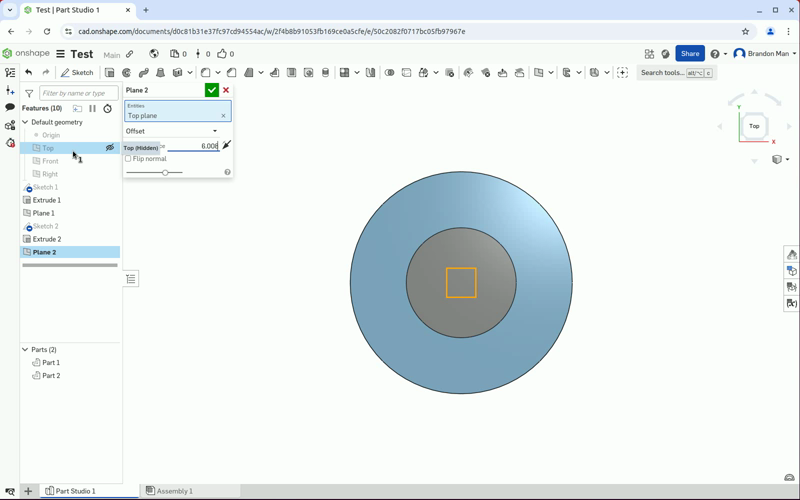
key(enter, 2)
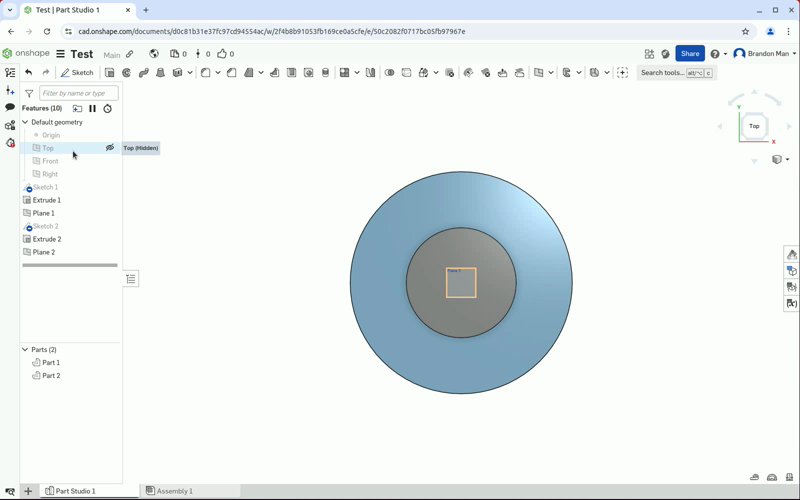
key(shift+s)
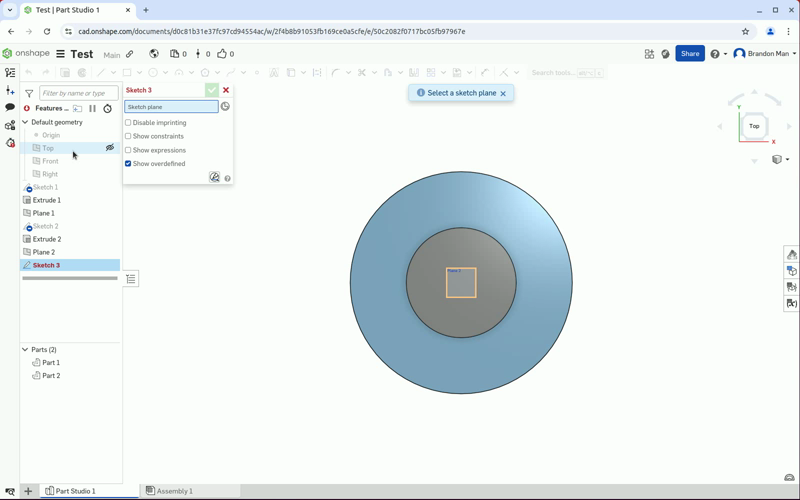
mouse_move(73, 254)
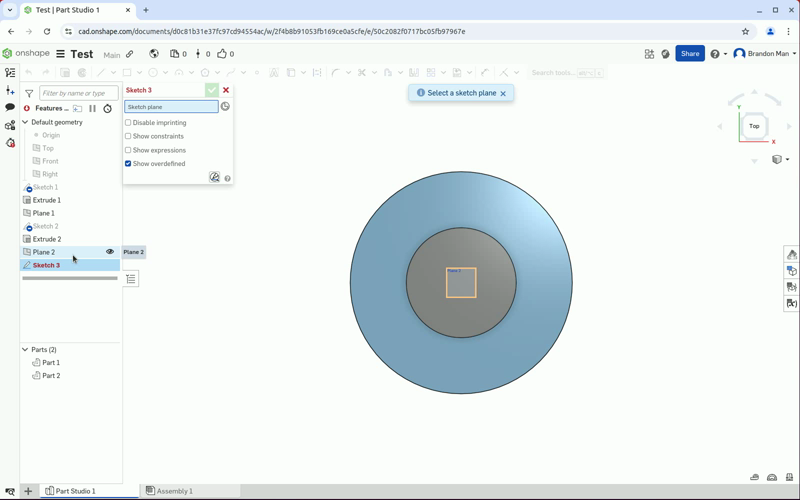
click(73, 254)
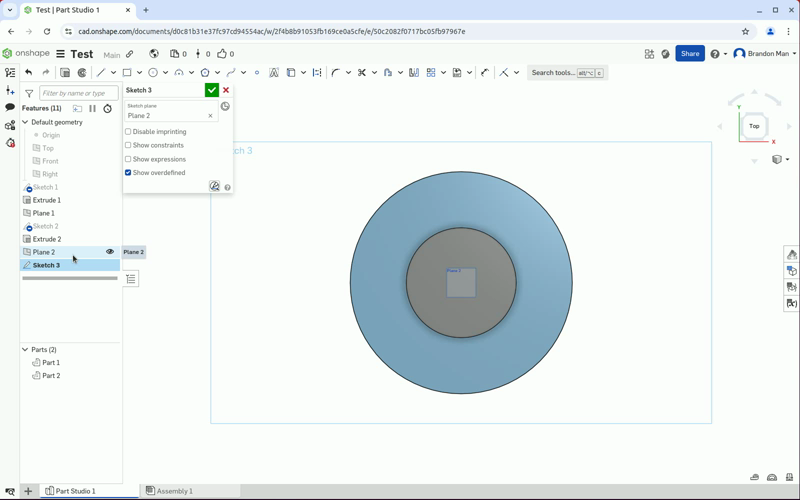
mouse_move(73, 352)
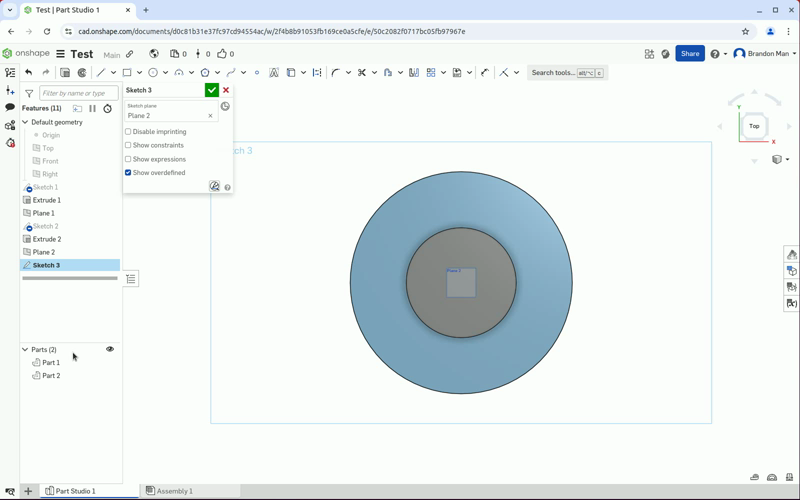
key(y)
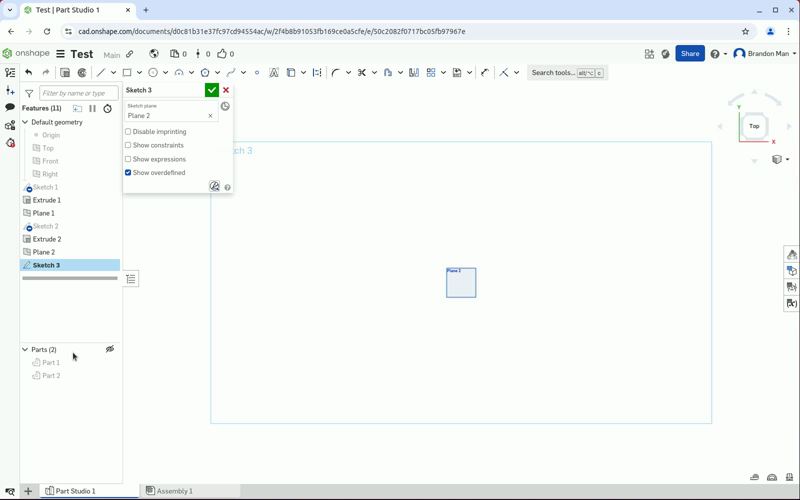
key(c)
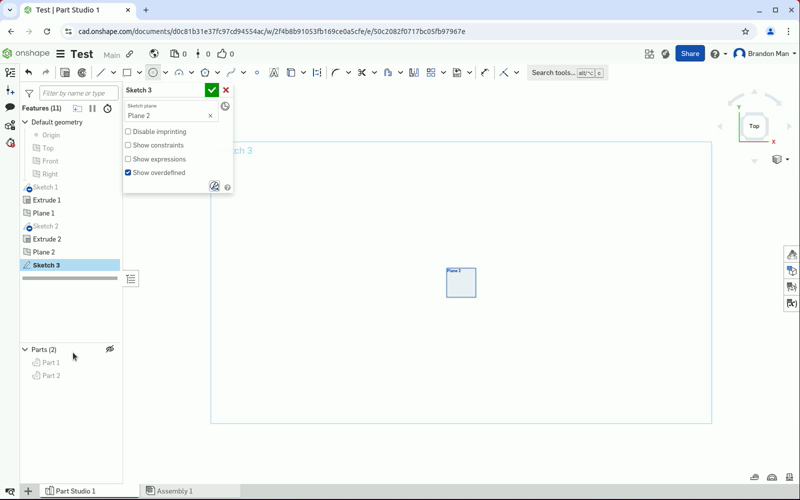
key_down(shift)
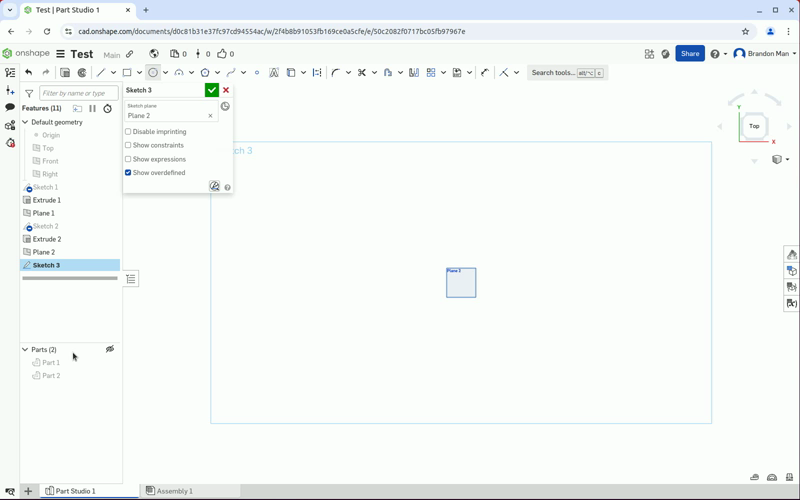
mouse_move(461, 282)
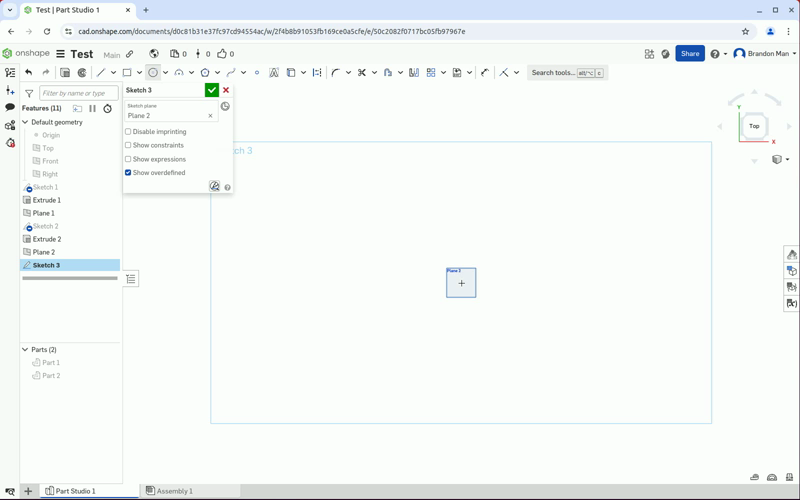
click(461, 282)
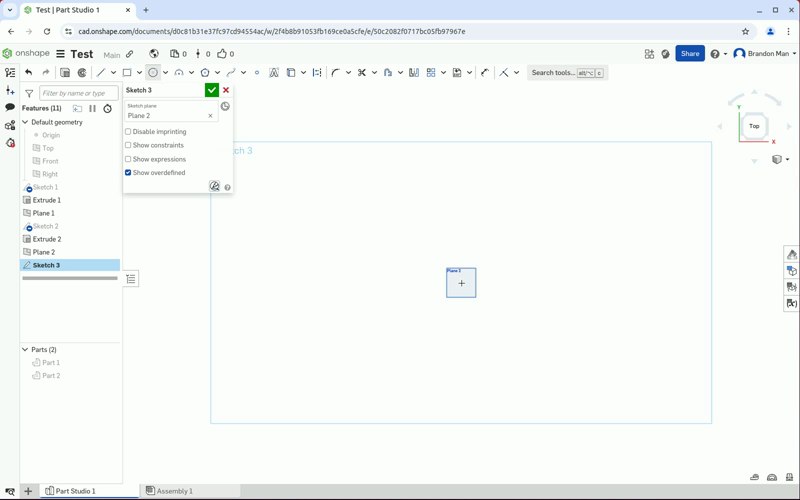
key_up(shift)
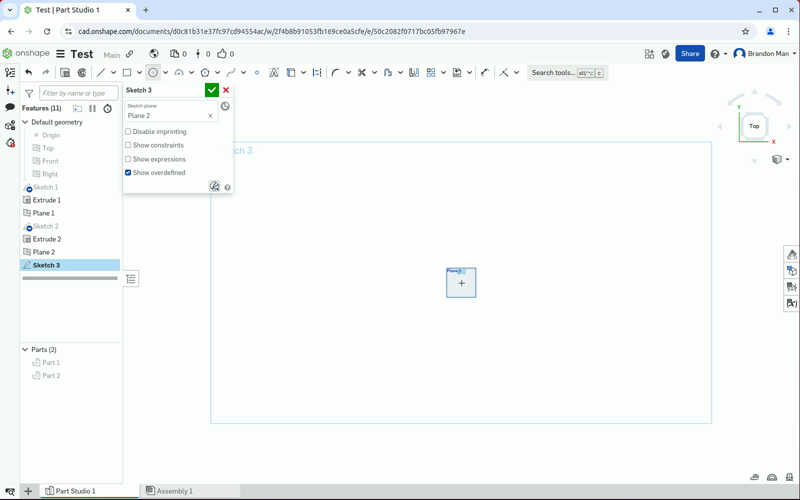
mouse_move(504, 282)
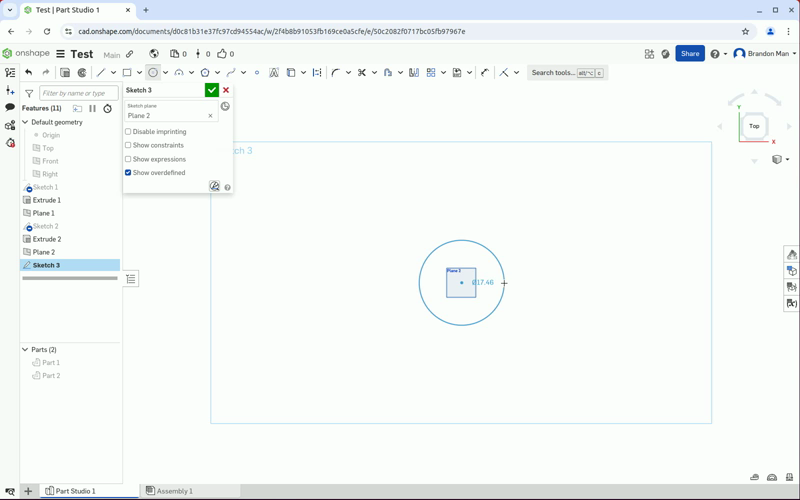
click(504, 282)
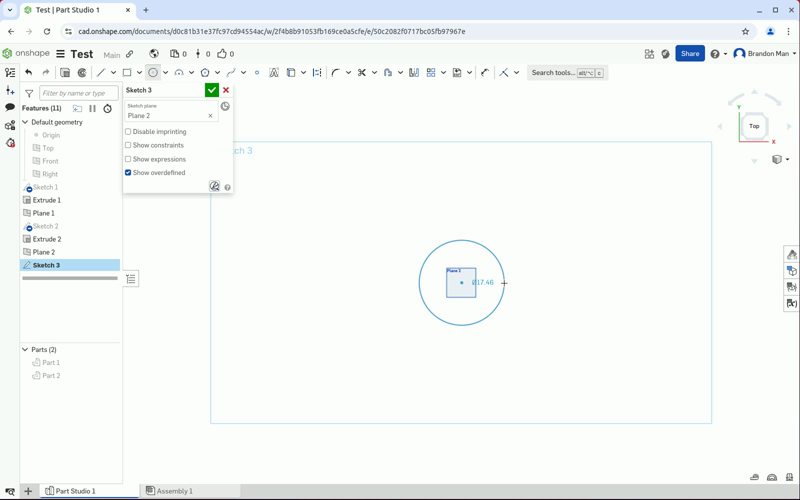
key(esc)
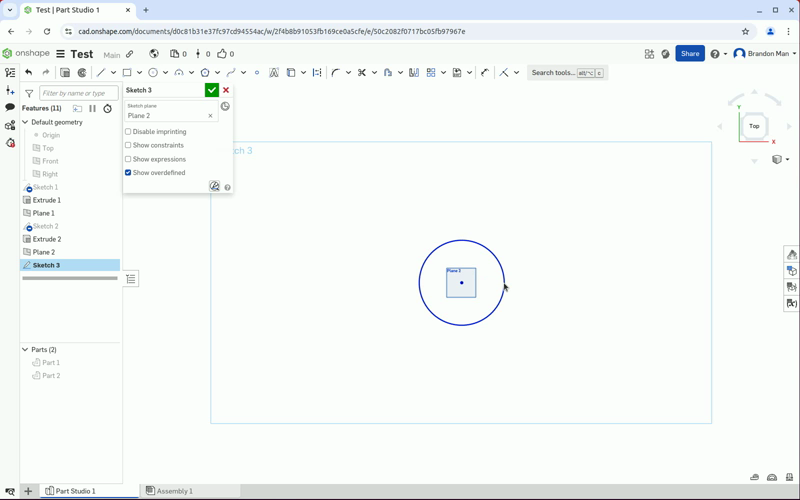
key(c)
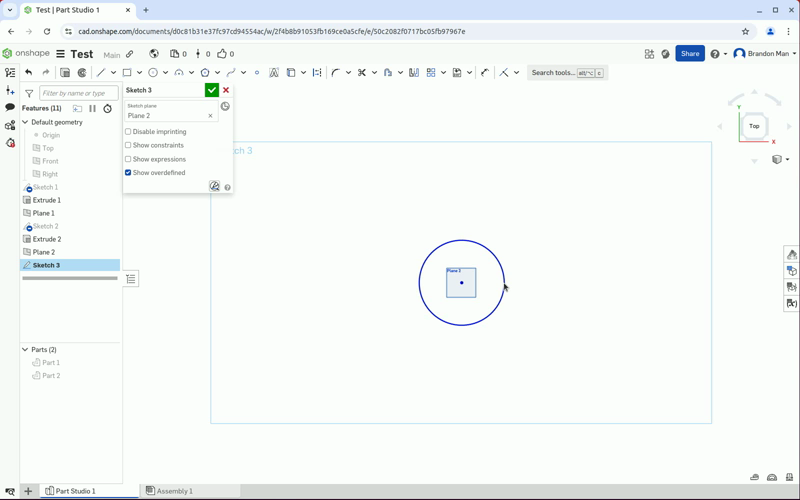
key_down(shift)
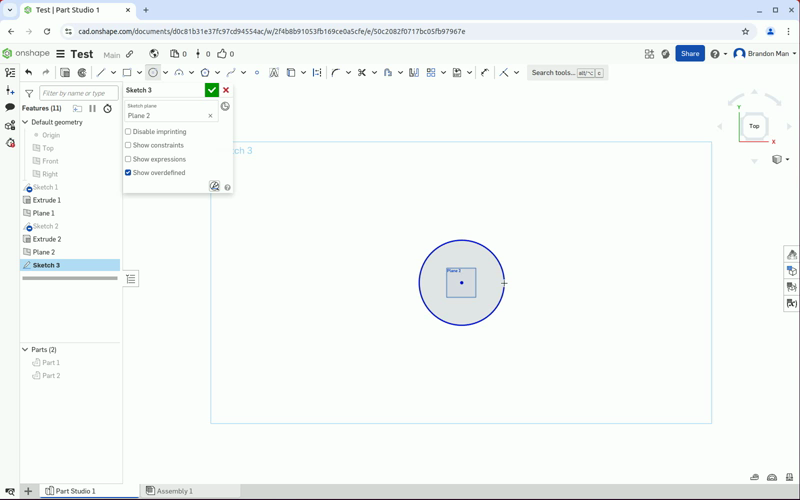
mouse_move(461, 282)
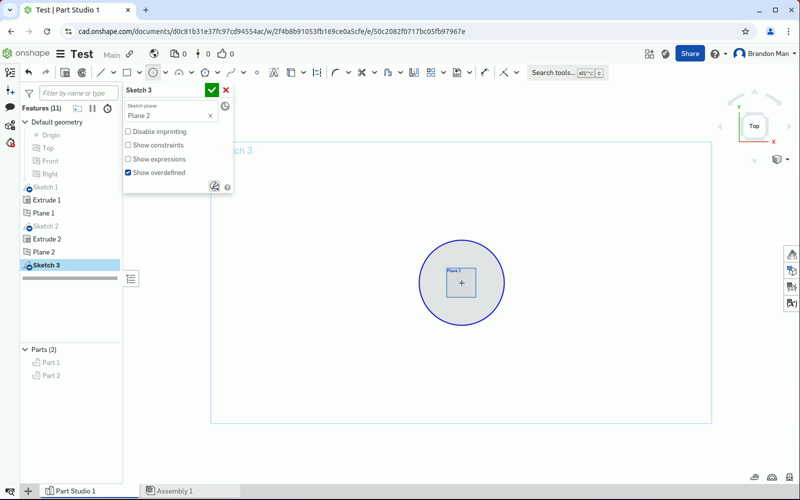
click(461, 282)
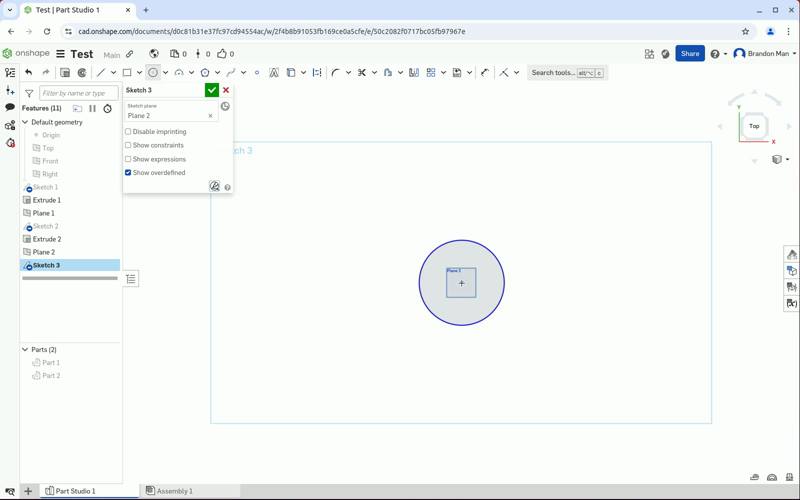
key_up(shift)
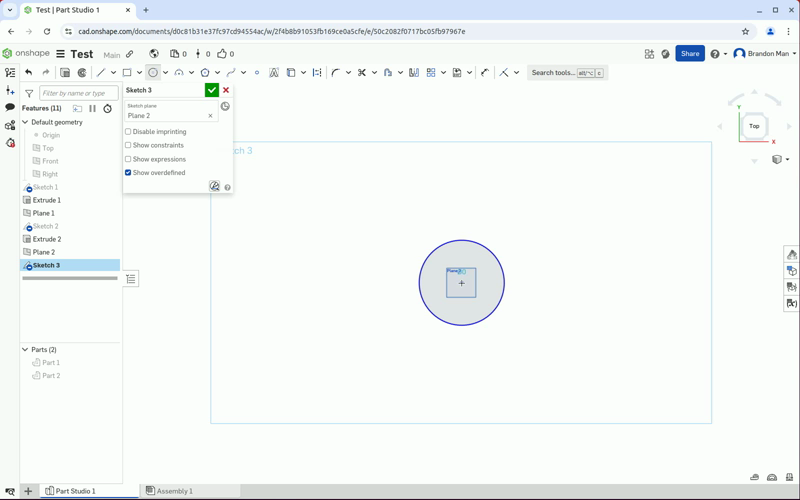
mouse_move(491, 282)
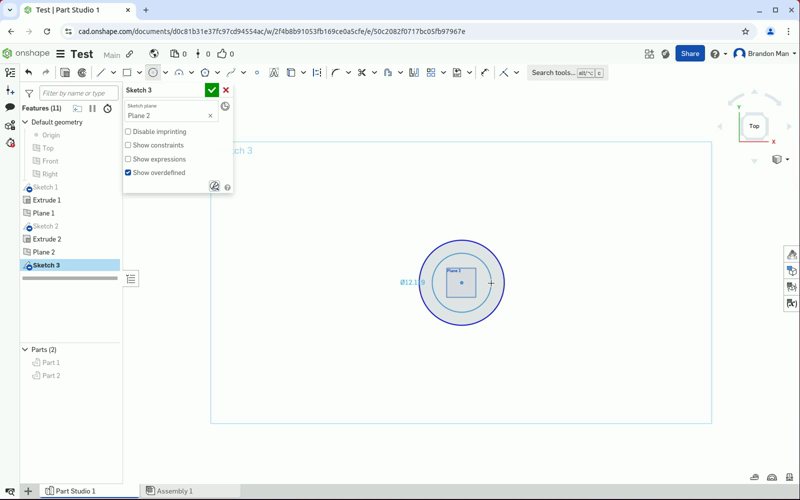
click(491, 282)
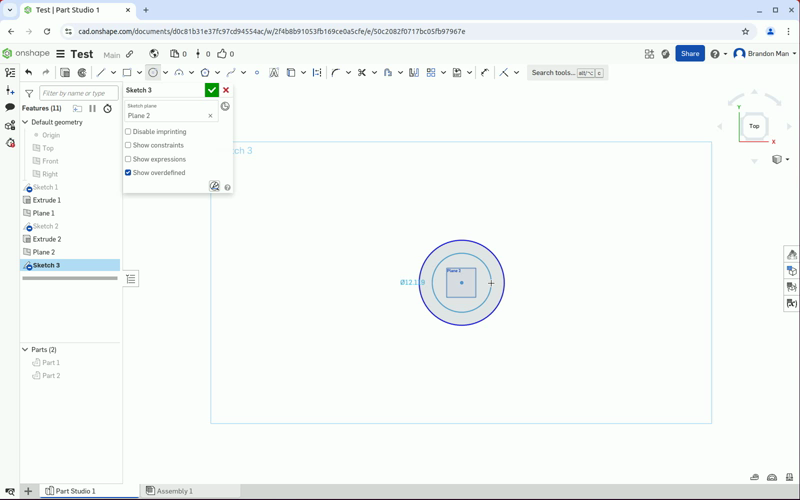
key(esc)
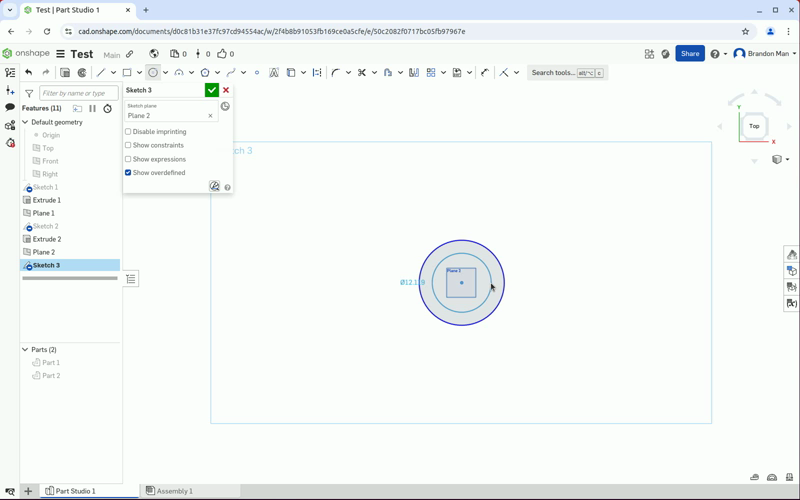
mouse_move(488, 307)
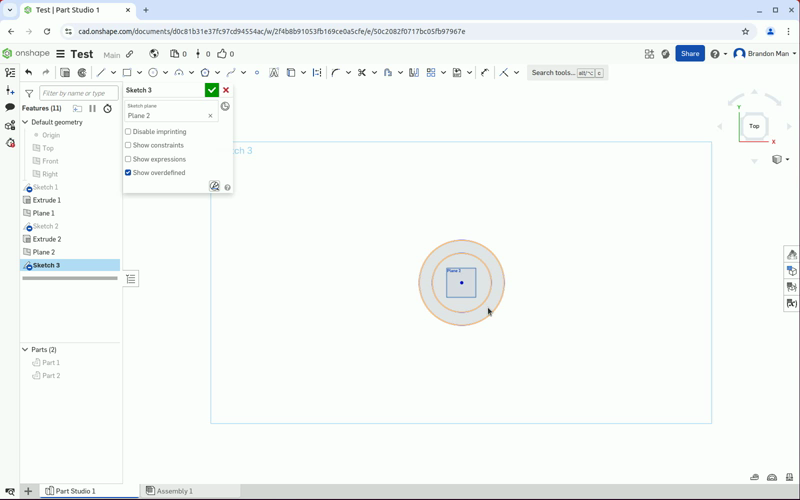
click(488, 307)
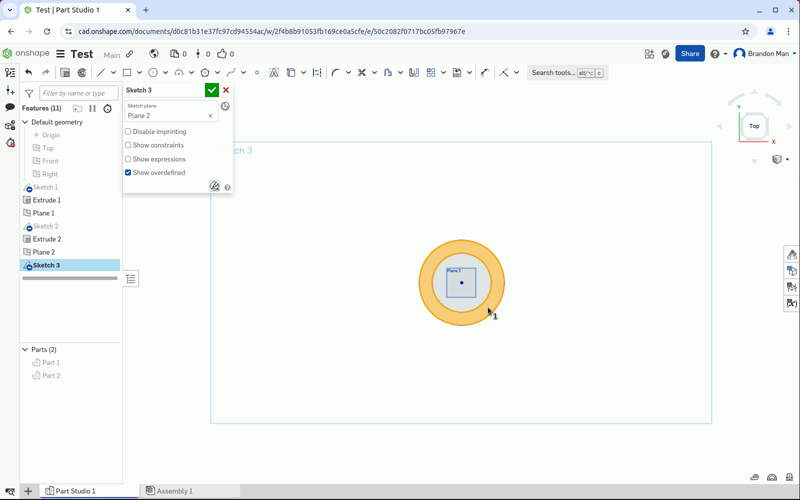
mouse_move(73, 352)
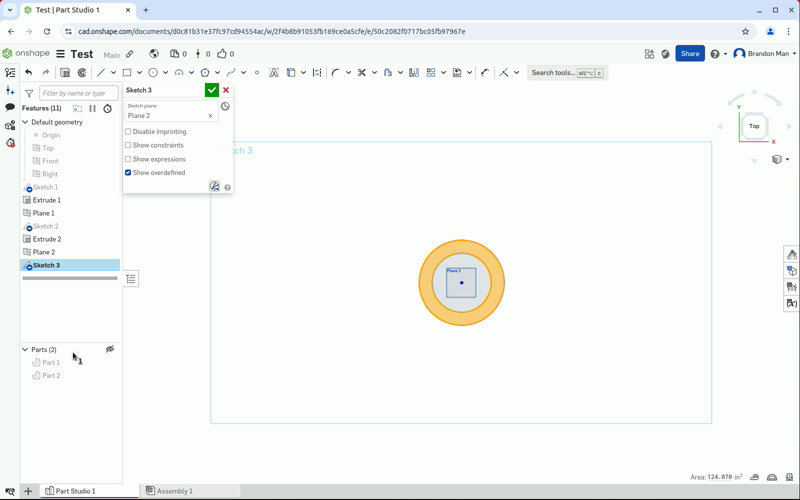
key(shift+y)
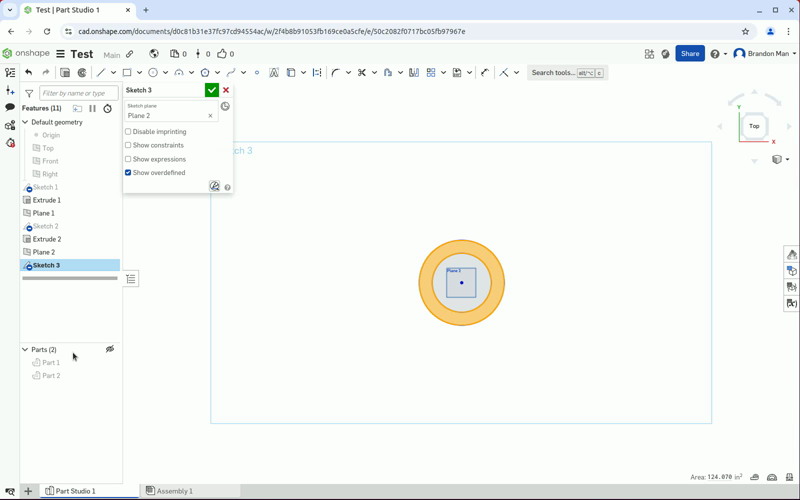
key(shift+e)
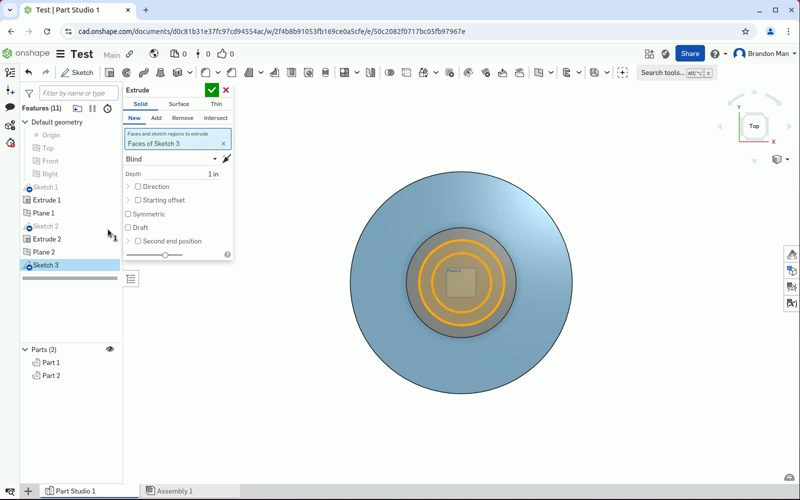
mouse_move(143, 106)
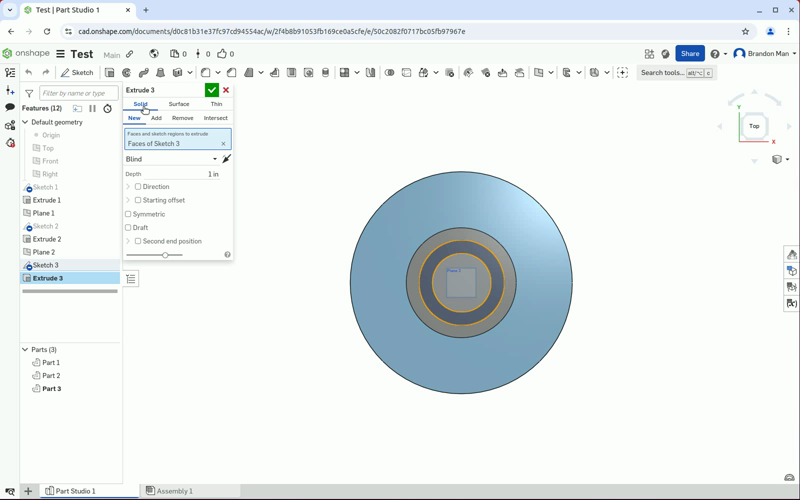
click(143, 106)
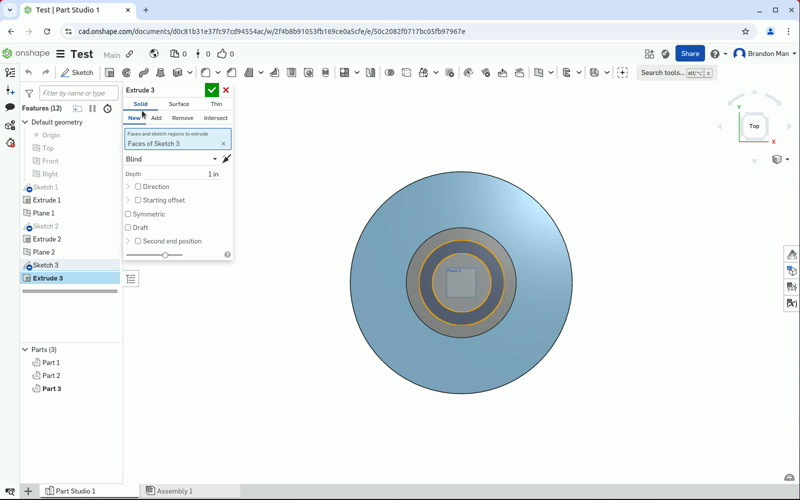
mouse_move(137, 120)
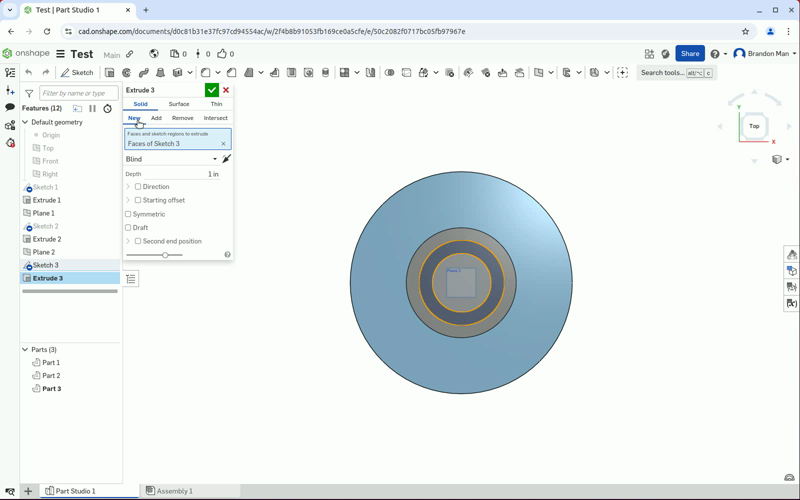
click(137, 120)
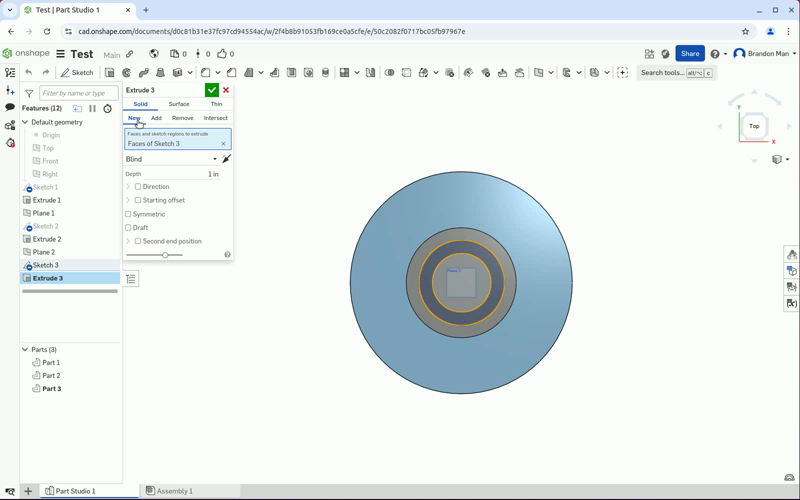
key(tab, 4)
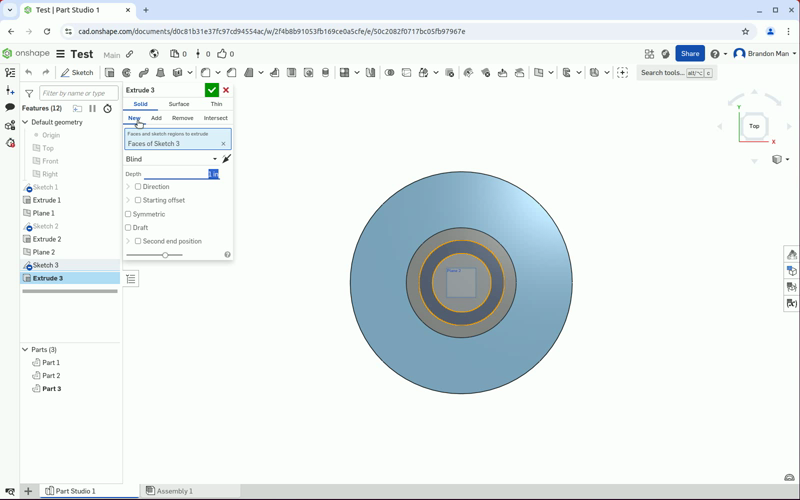
text(5.296)
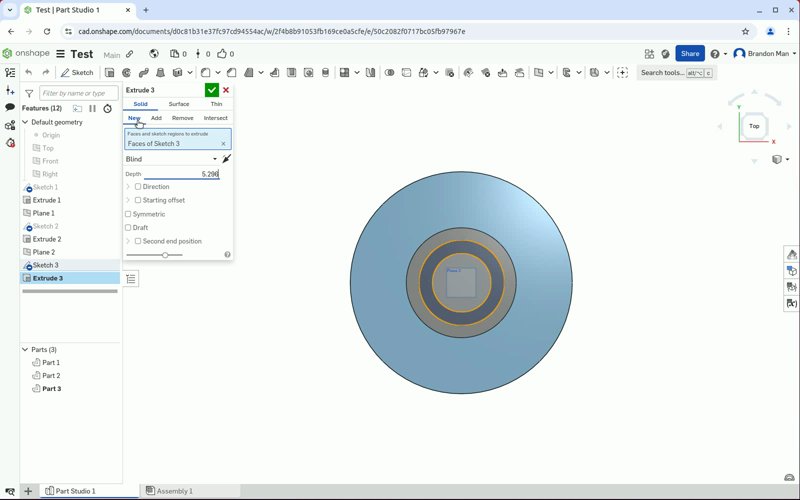
key(enter)
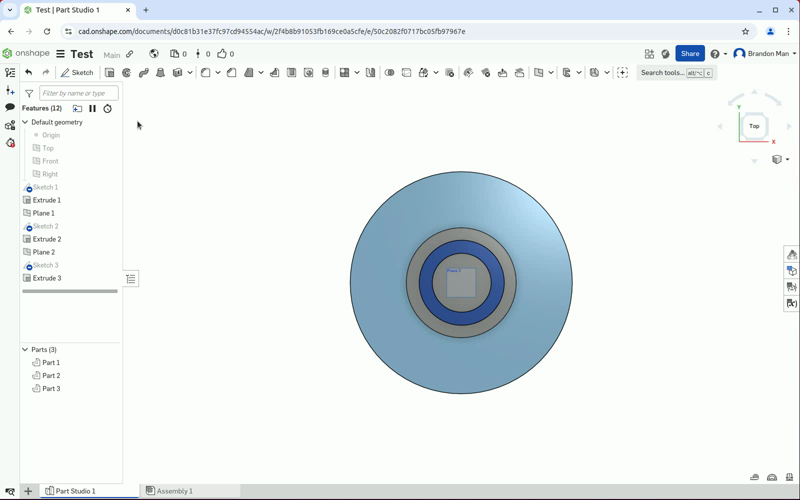
key(shift+h)
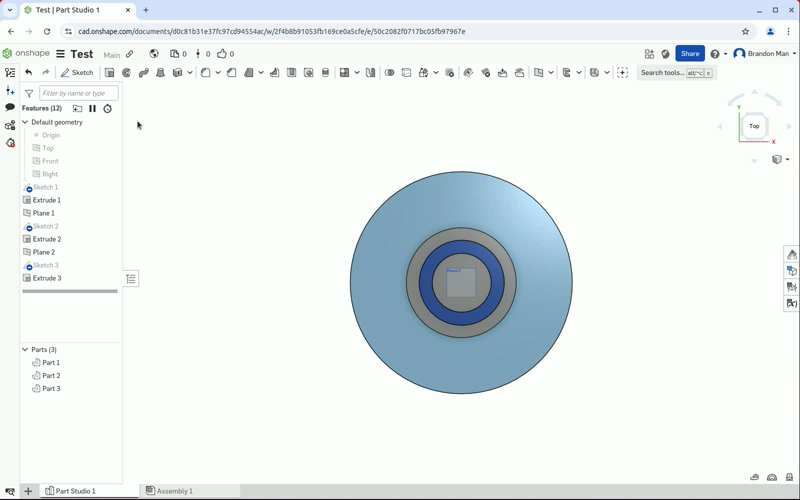
key(shift+h)
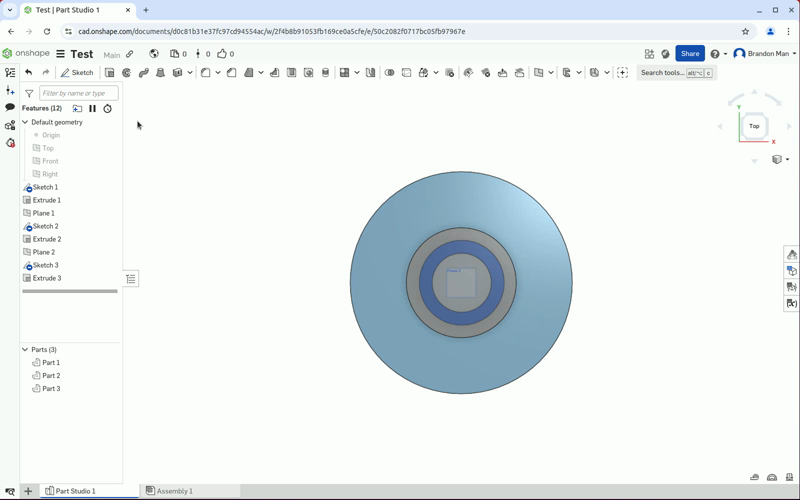
key(shift+7)
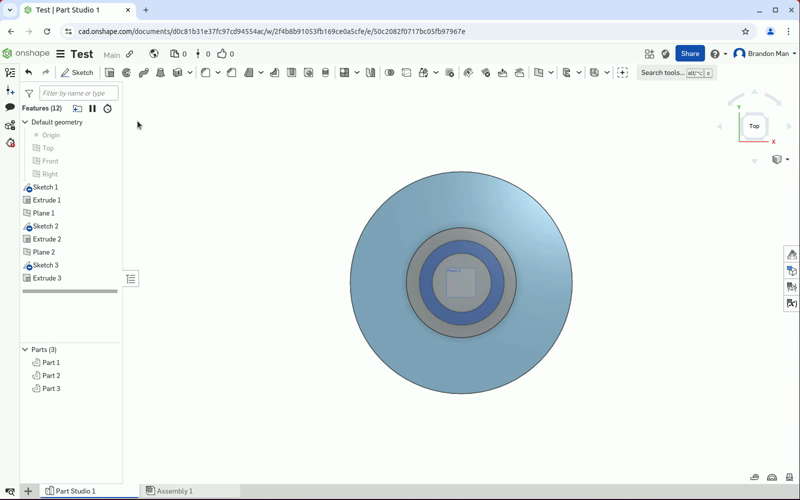
key(up, 3)
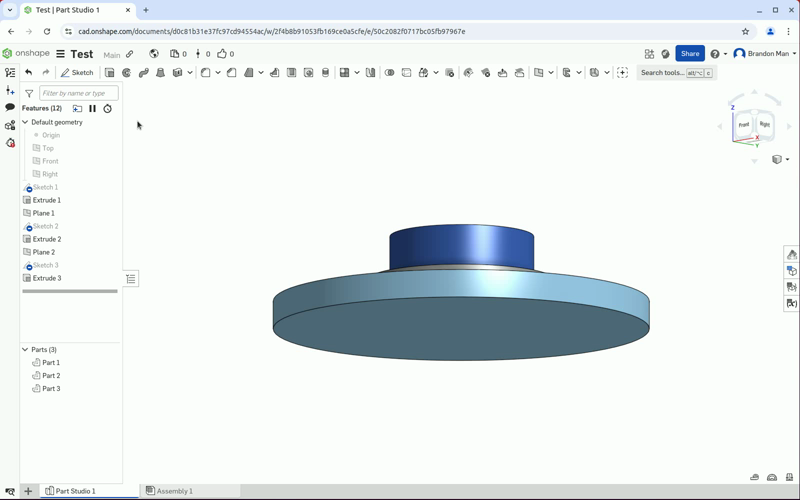
key(left, 3)
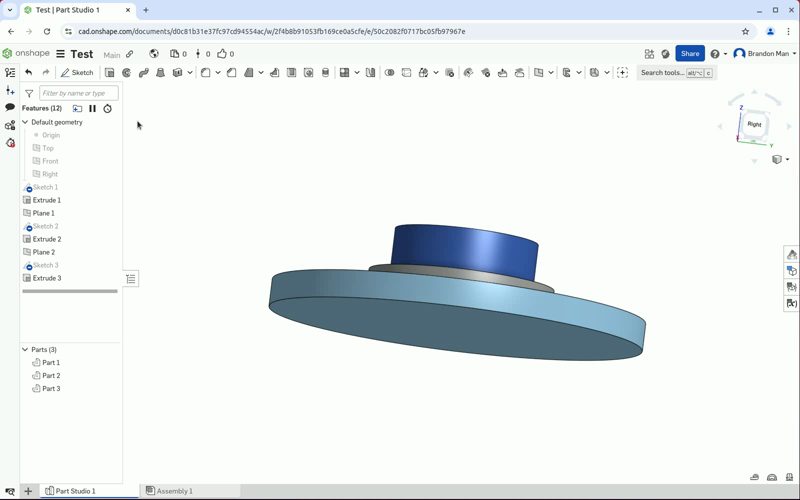
key(right, 3)
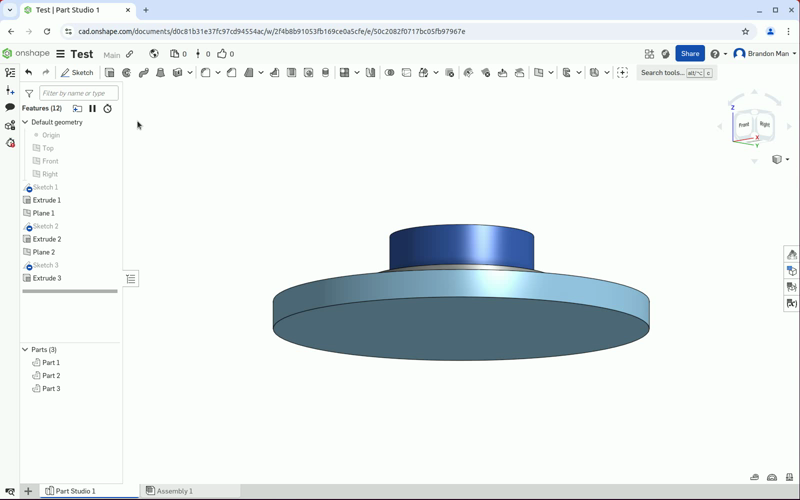
key(down, 3)
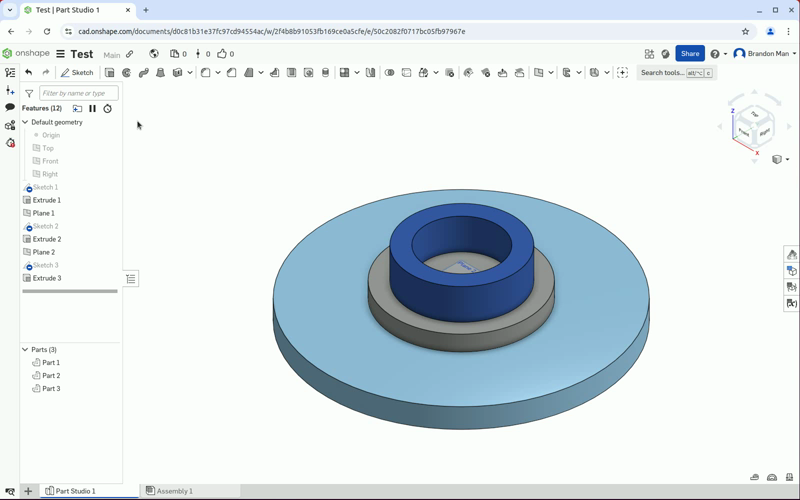
mouse_move(73, 189)
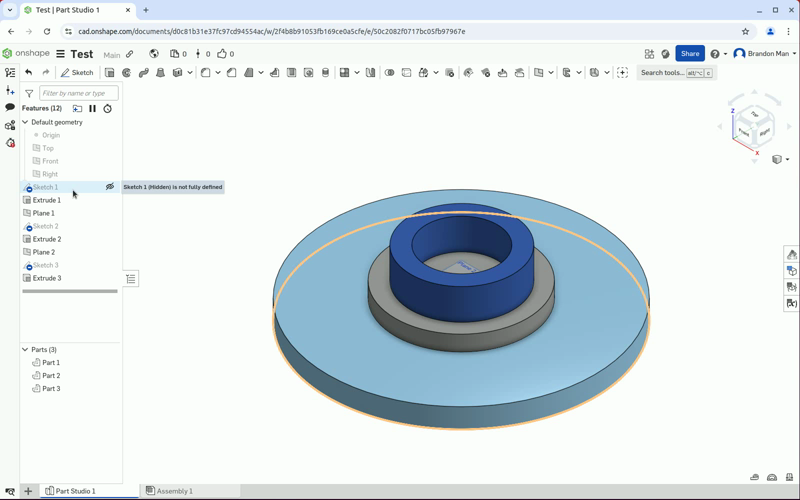
click(73, 189)